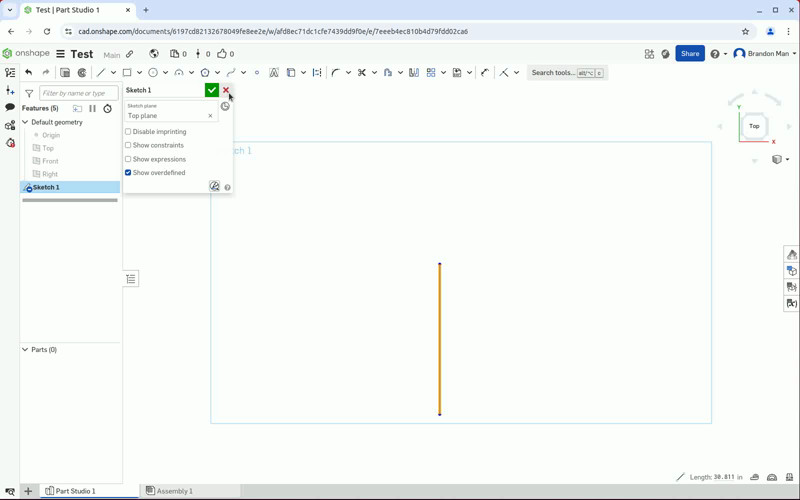
key(shift+h)
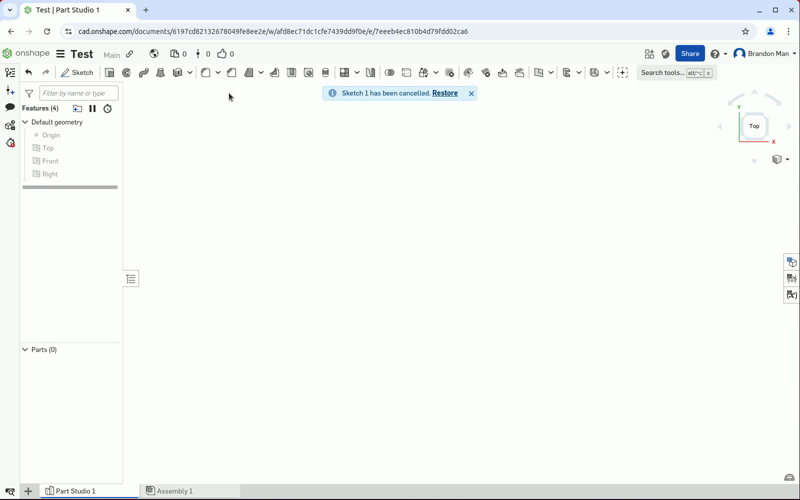
mouse_move(73, 352)
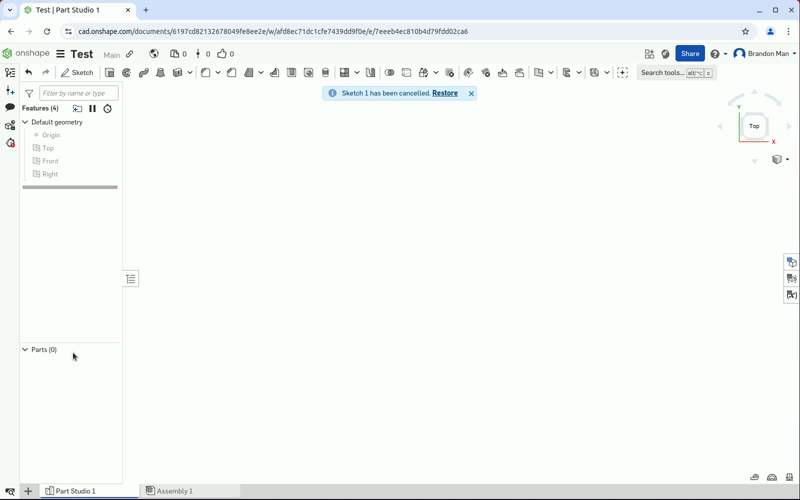
key(y)
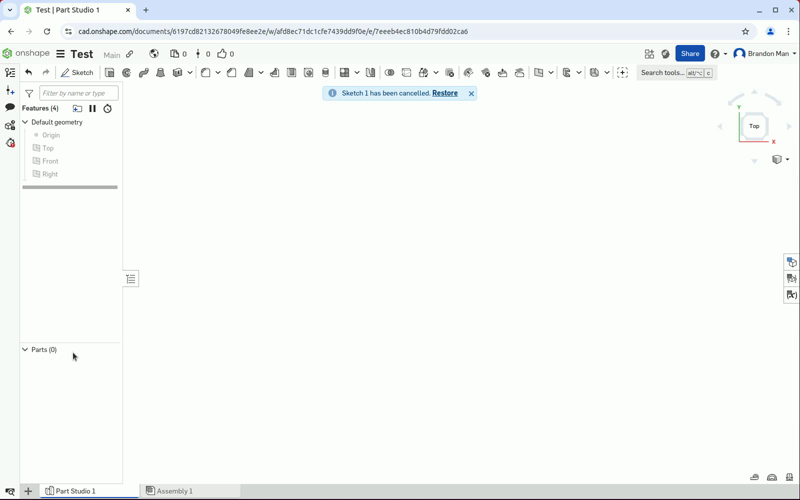
key(shift+p)
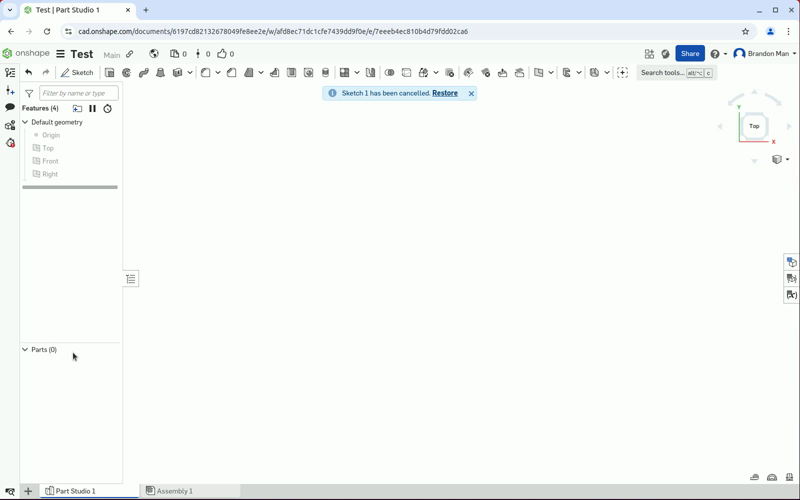
key(space)
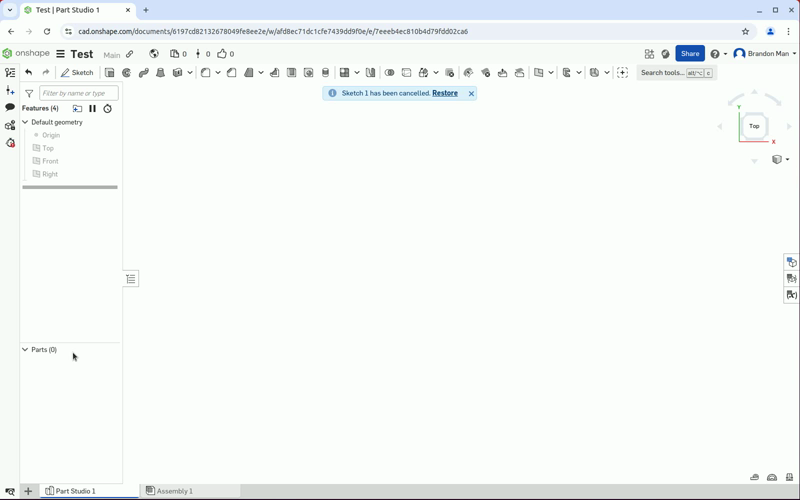
key_down(shift)
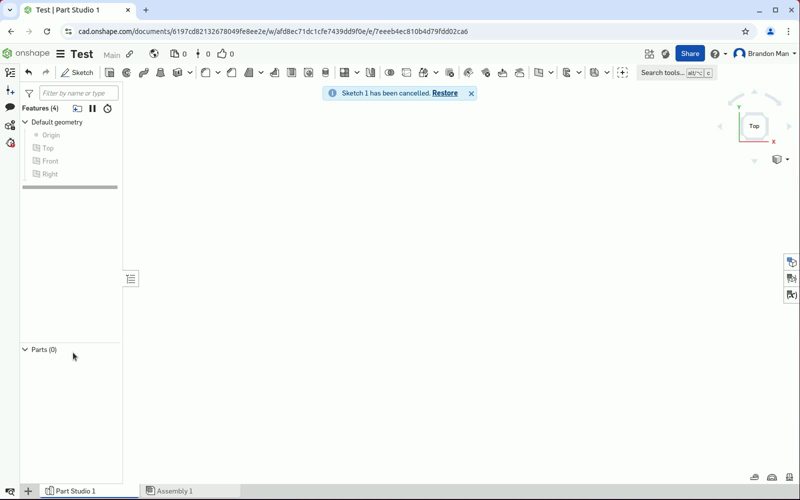
key(up)
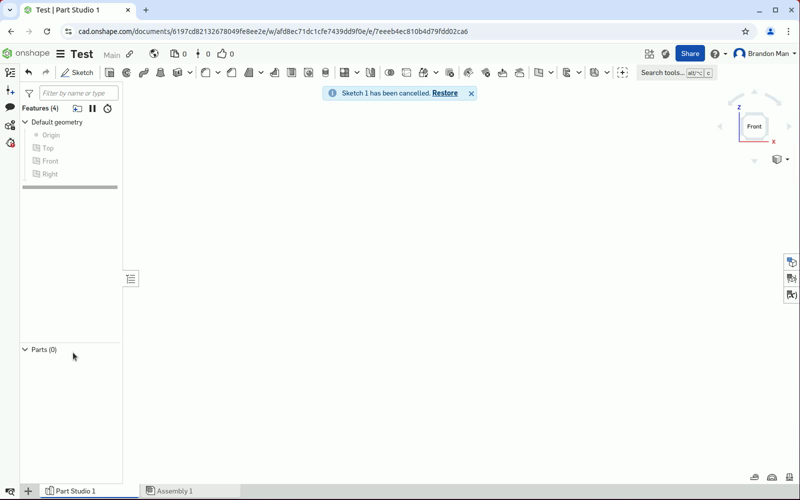
key_up(shift)
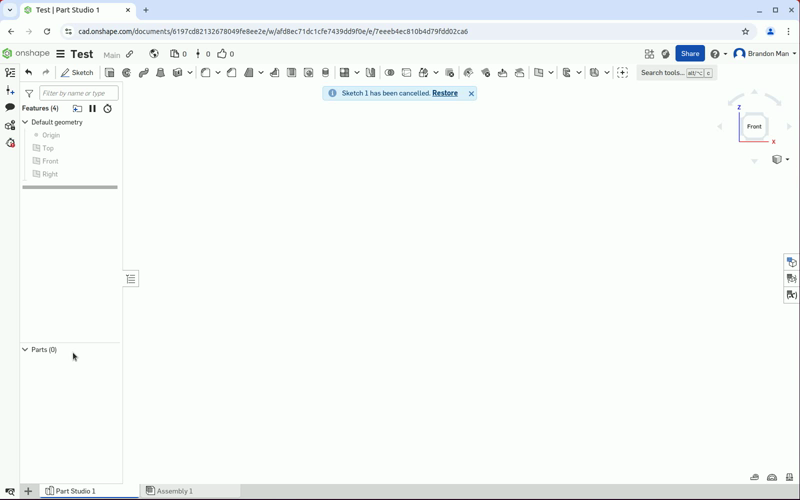
mouse_move(73, 352)
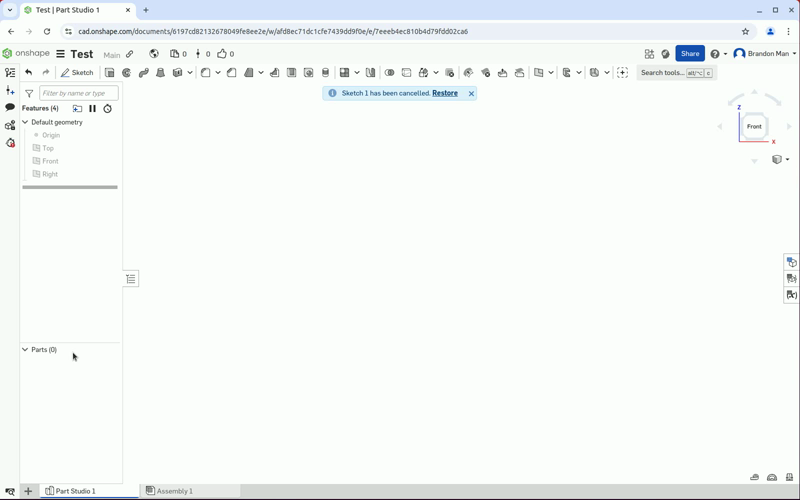
key(shift+y)
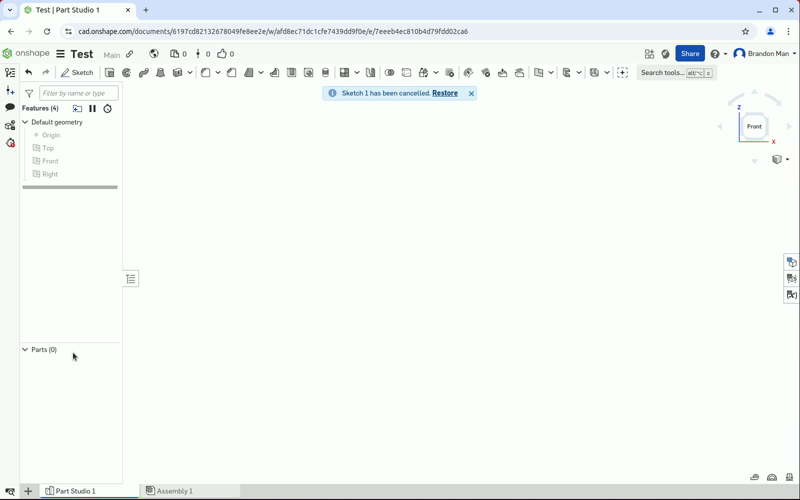
key(shift+s)
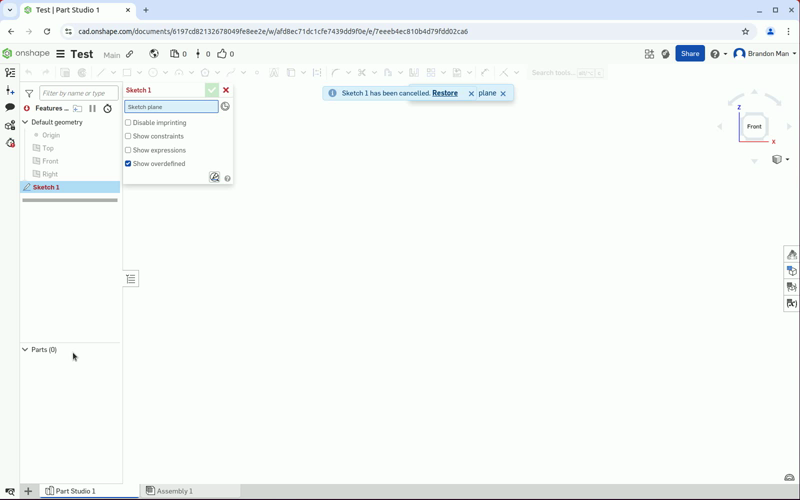
mouse_move(73, 163)
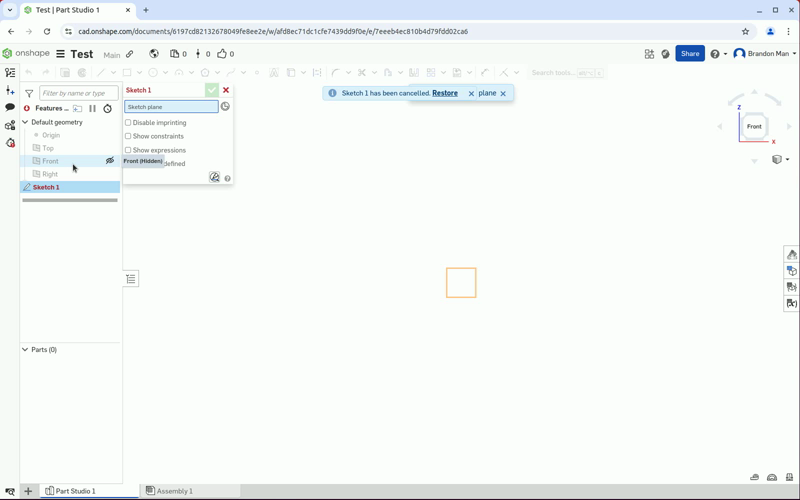
click(73, 163)
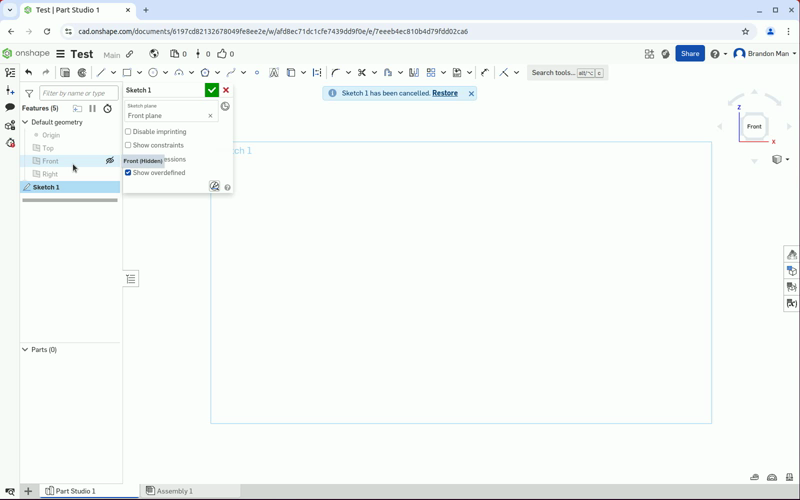
mouse_move(73, 352)
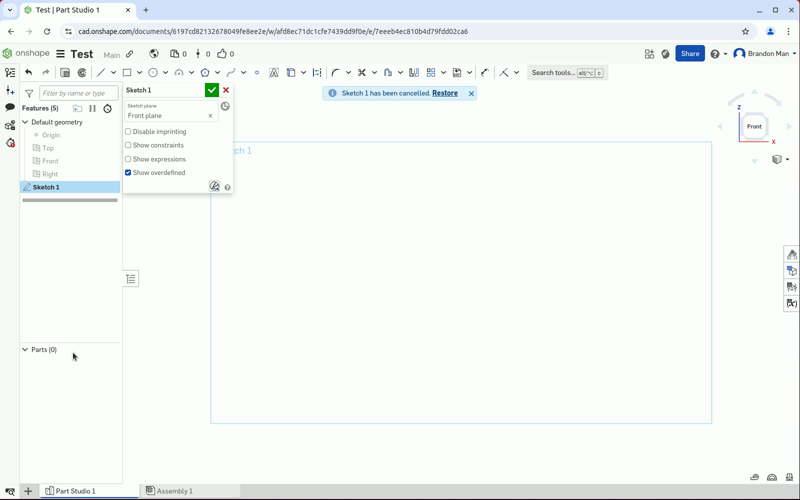
key(y)
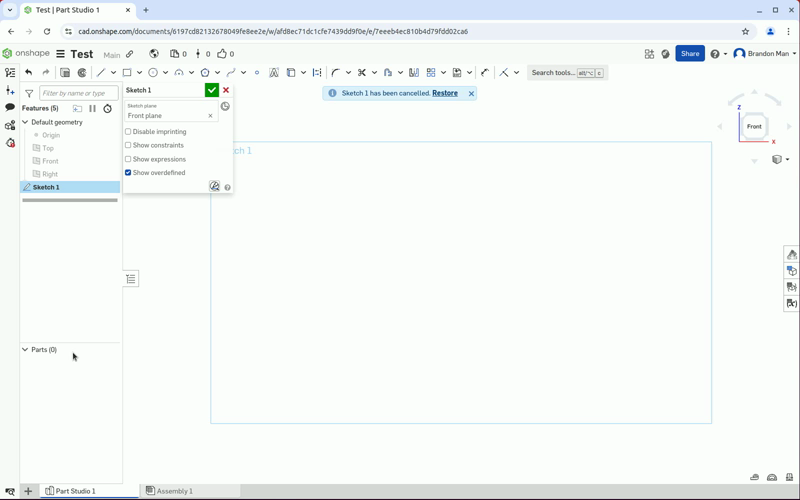
key(l)
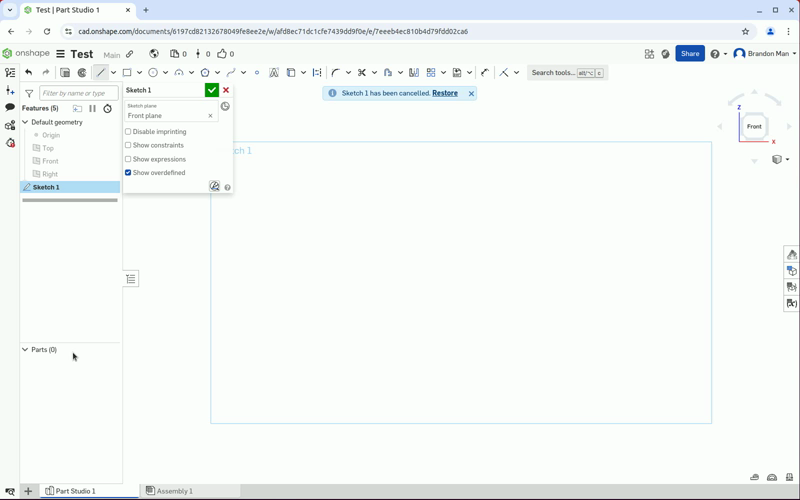
key_down(shift)
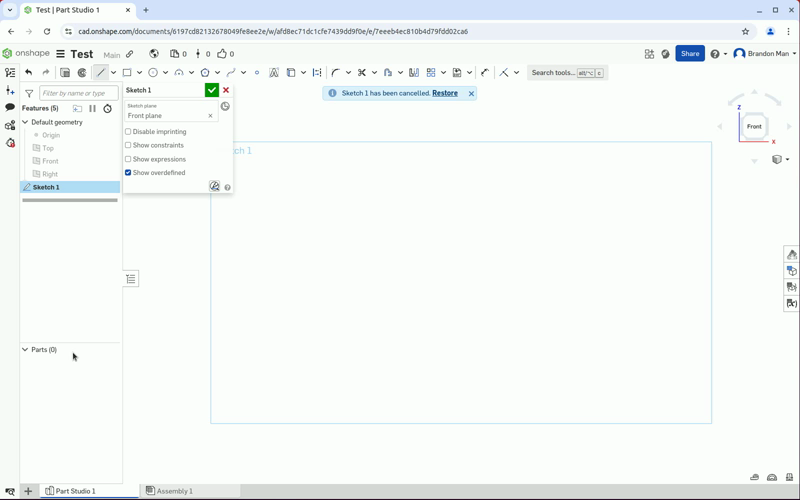
mouse_move(460, 294)
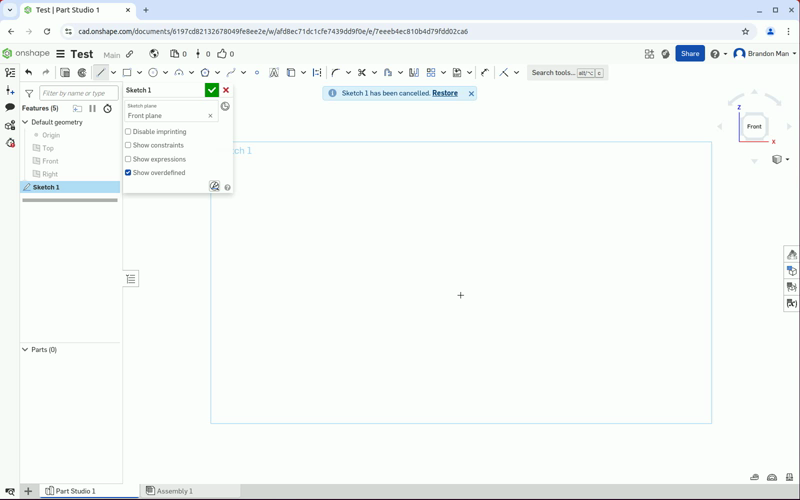
click(460, 294)
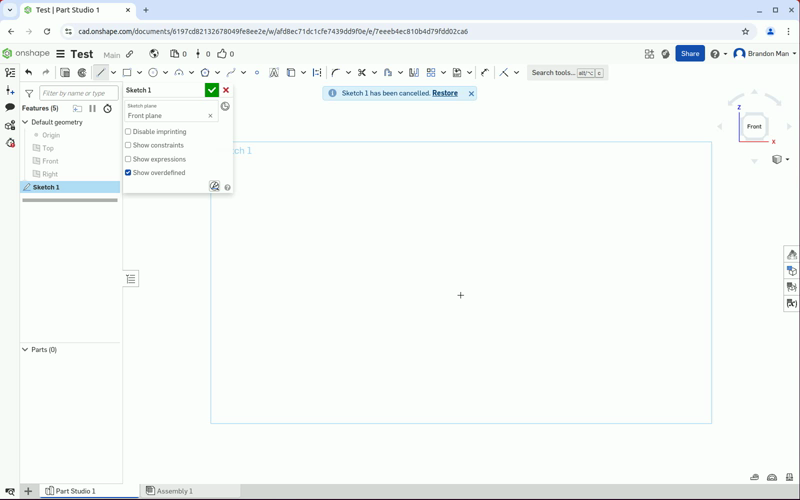
key_up(shift)
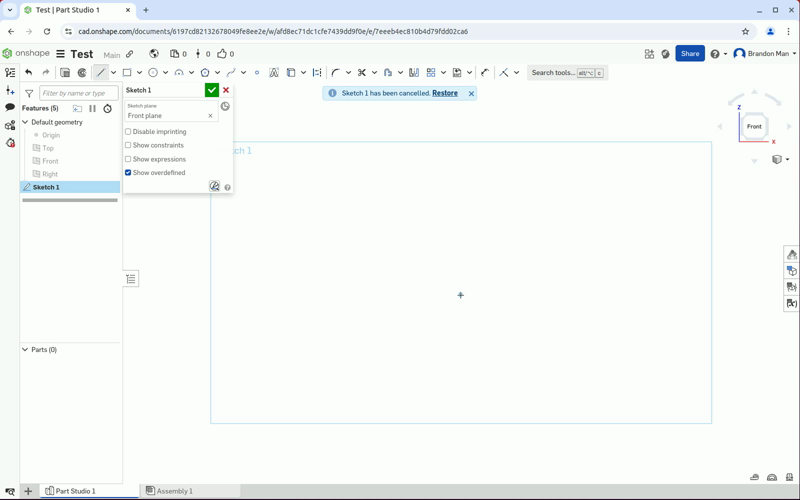
key_down(shift)
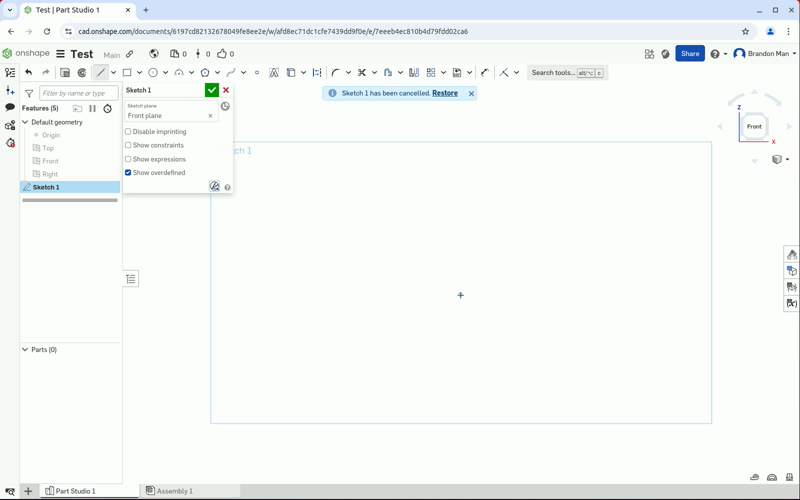
mouse_move(573, 294)
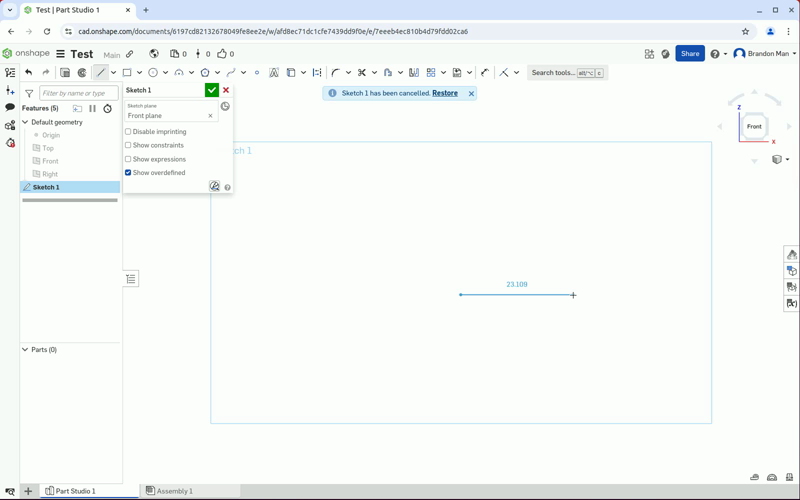
click(573, 294)
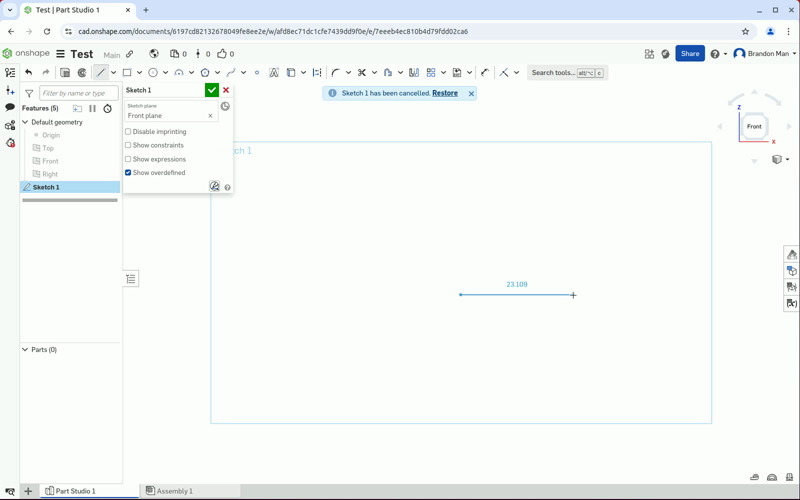
key_up(shift)
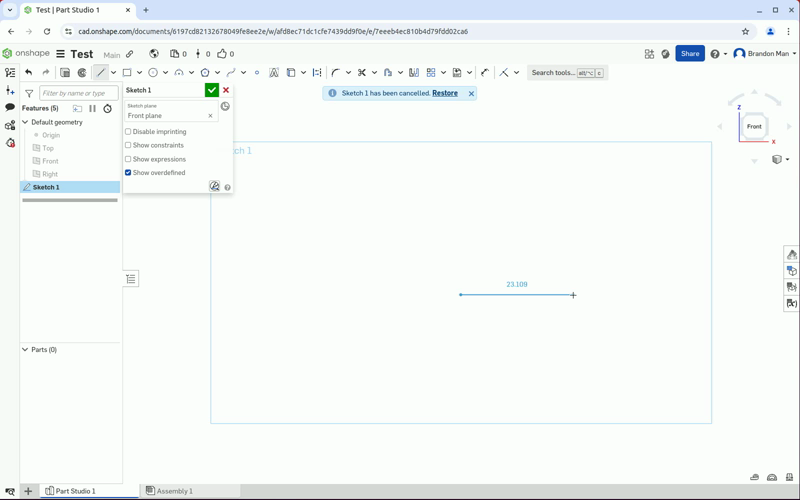
key_down(shift)
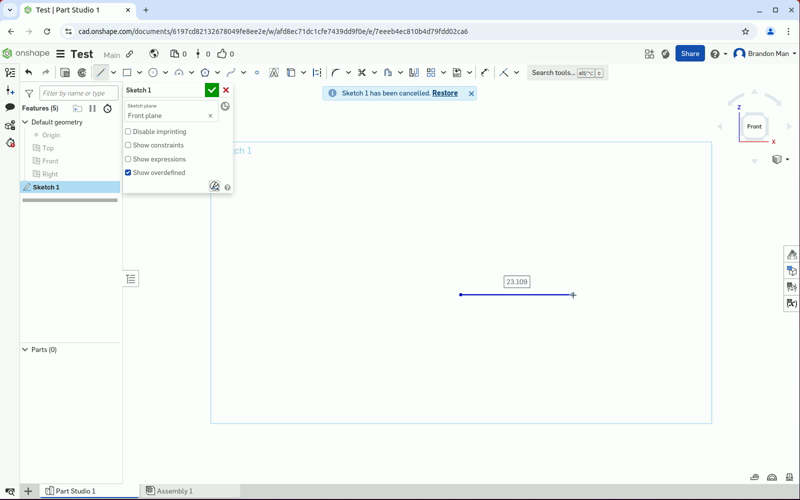
mouse_move(589, 294)
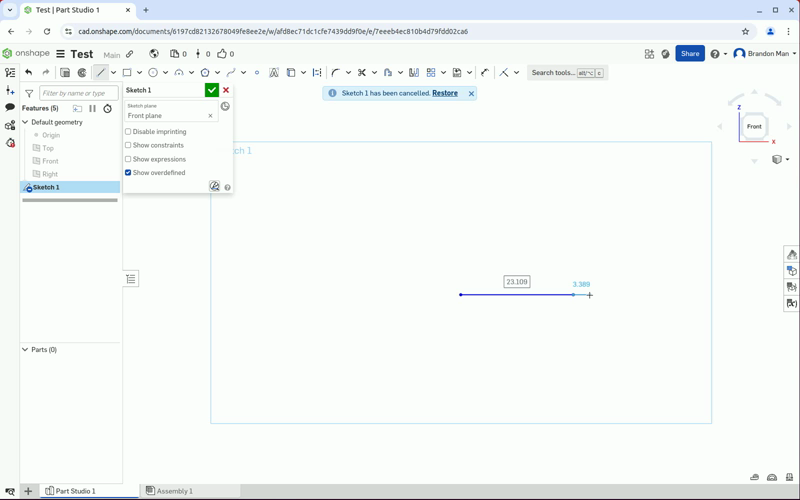
mouse_move(573, 282)
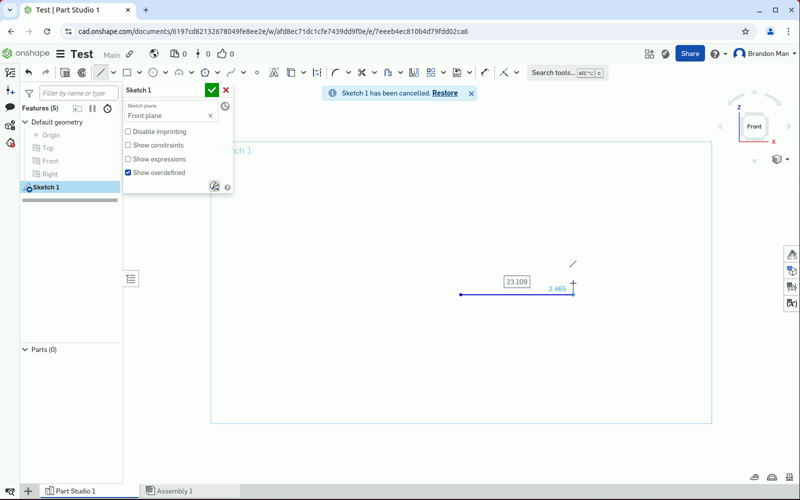
click(573, 282)
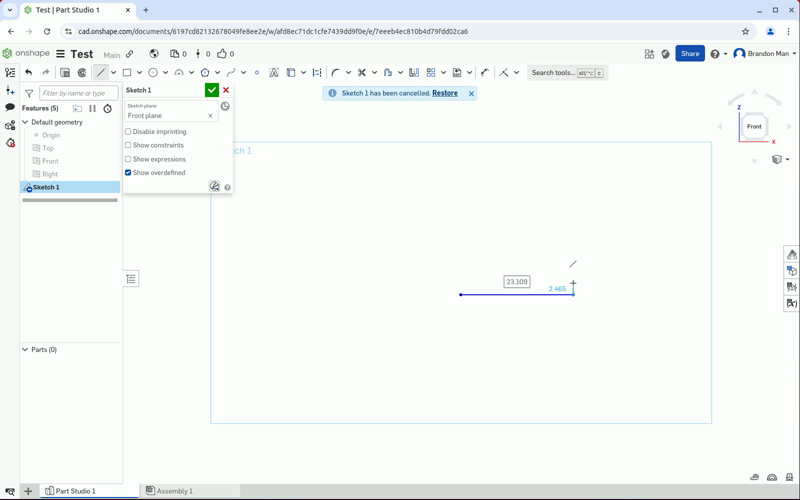
key_up(shift)
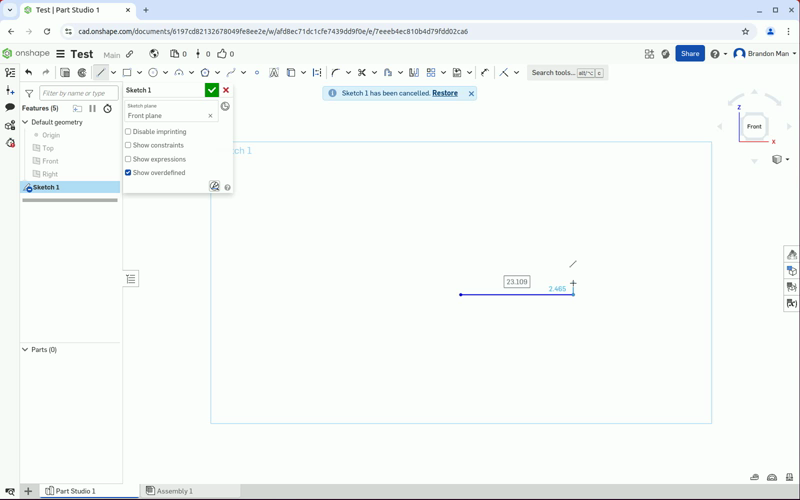
key_down(shift)
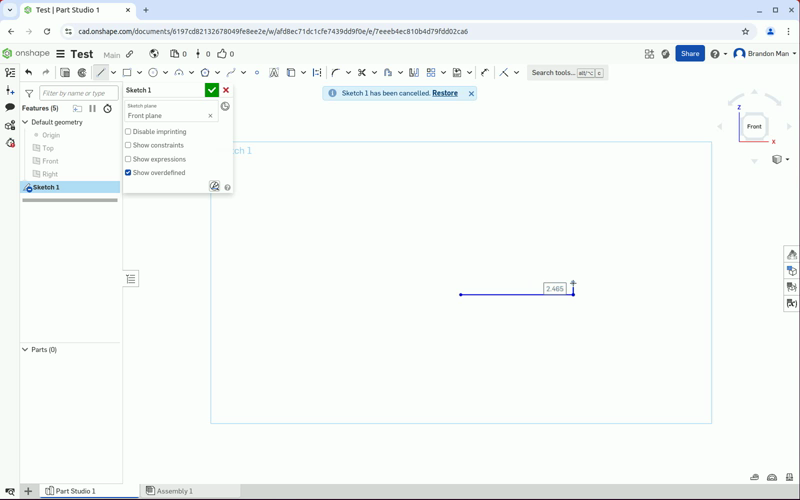
mouse_move(460, 282)
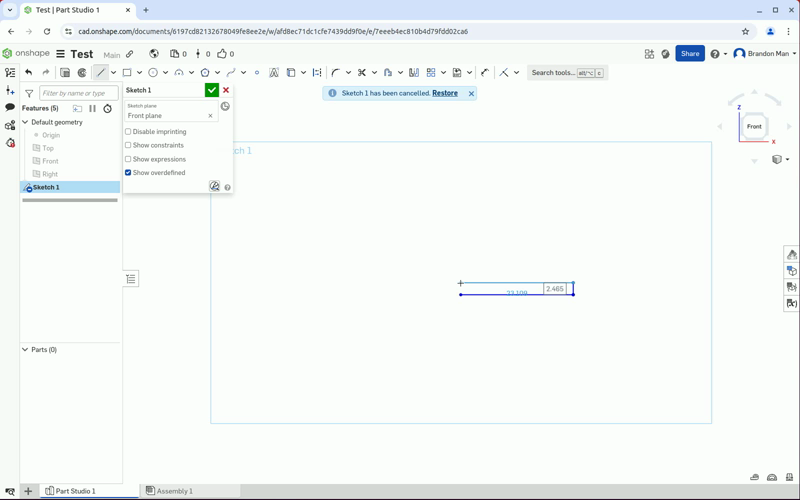
click(460, 282)
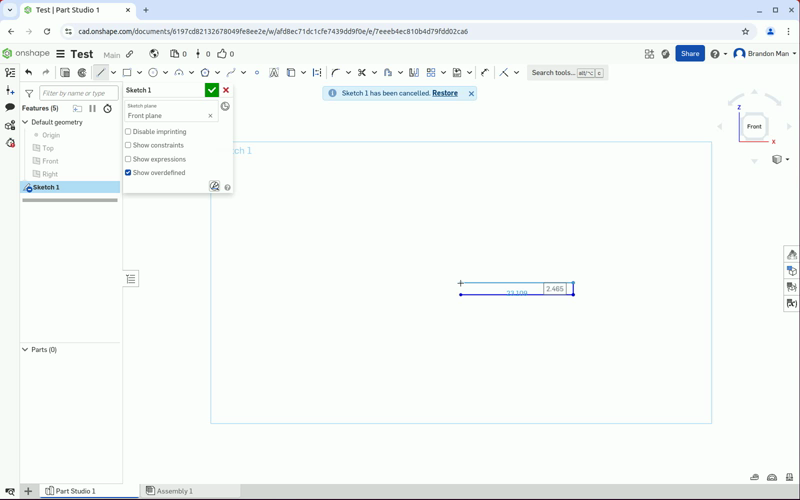
key_up(shift)
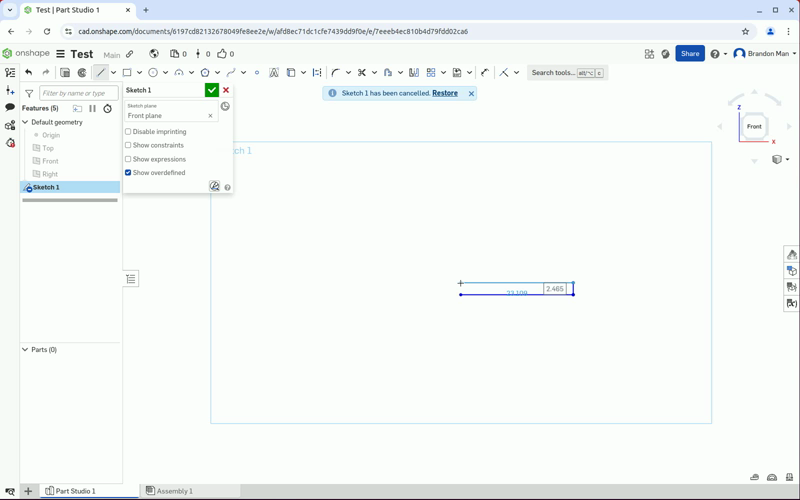
mouse_move(490, 282)
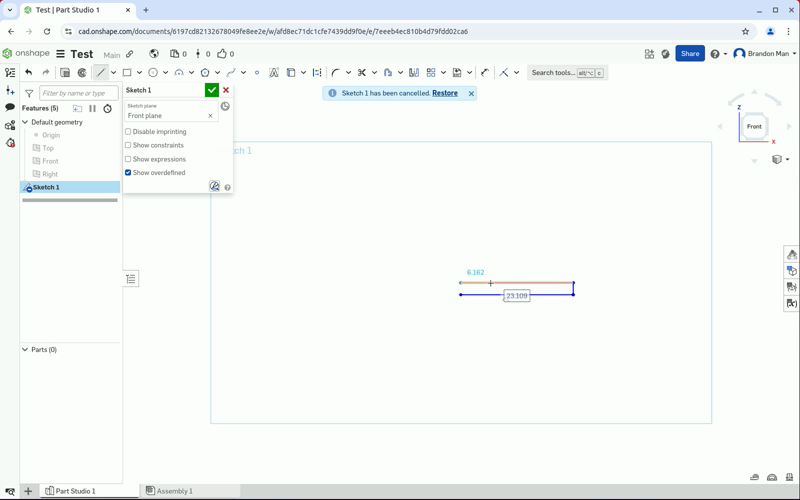
key_down(shift)
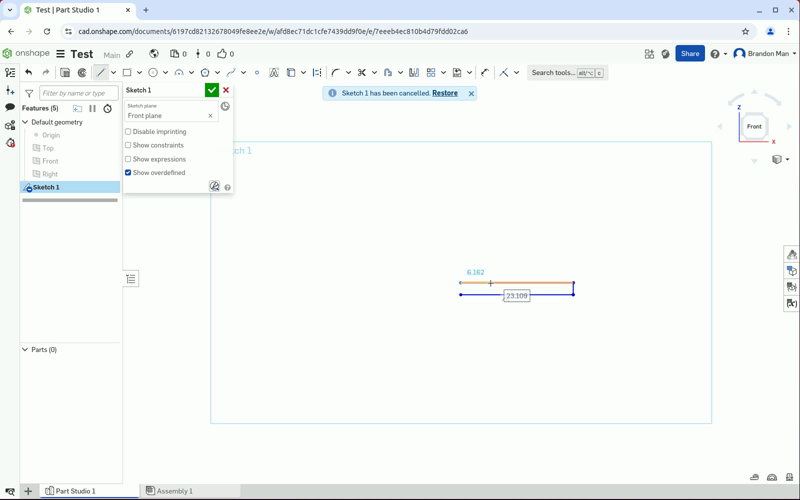
mouse_move(460, 294)
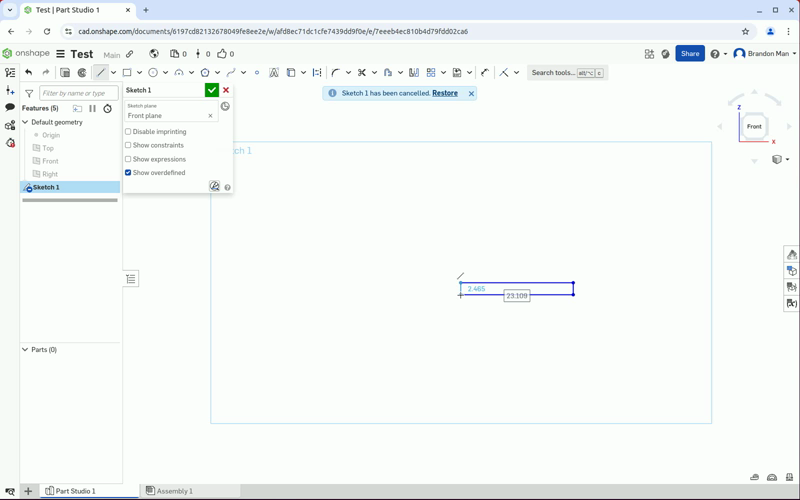
key_up(shift)
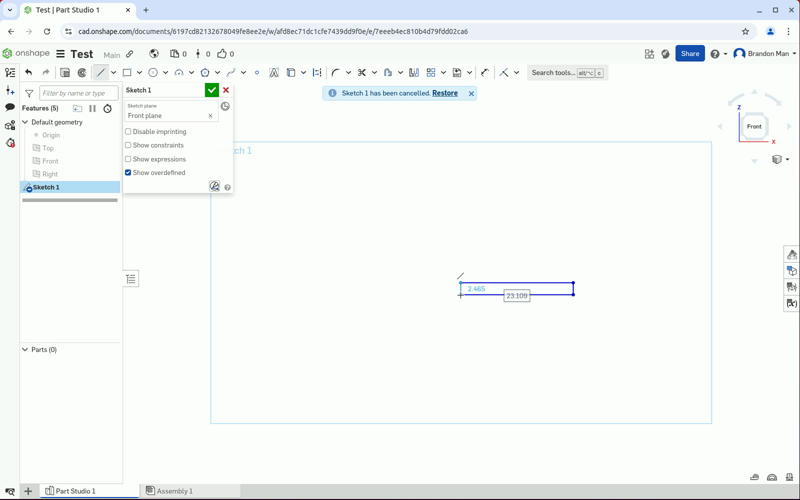
click(460, 294)
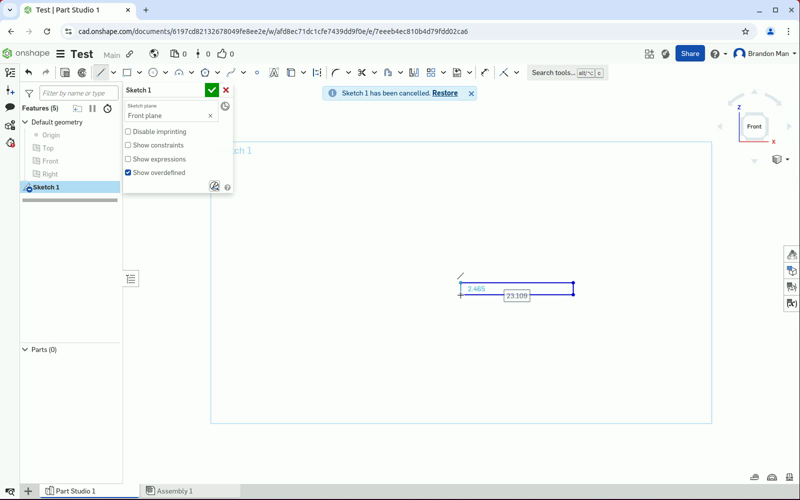
key(esc)
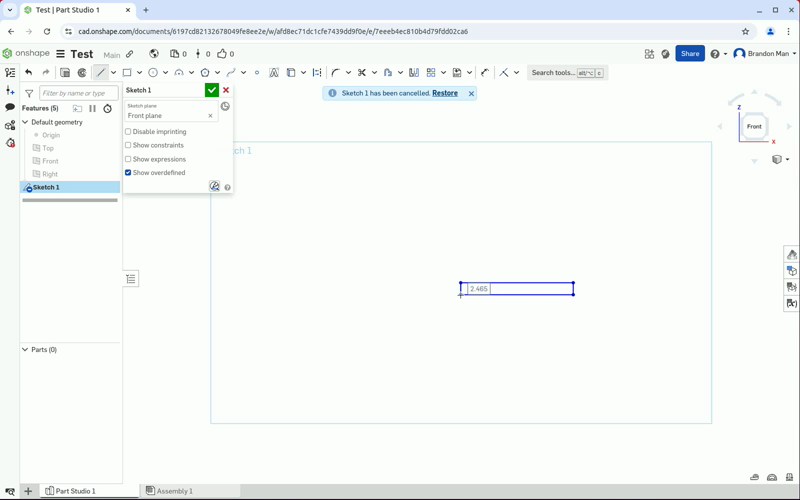
mouse_move(538, 289)
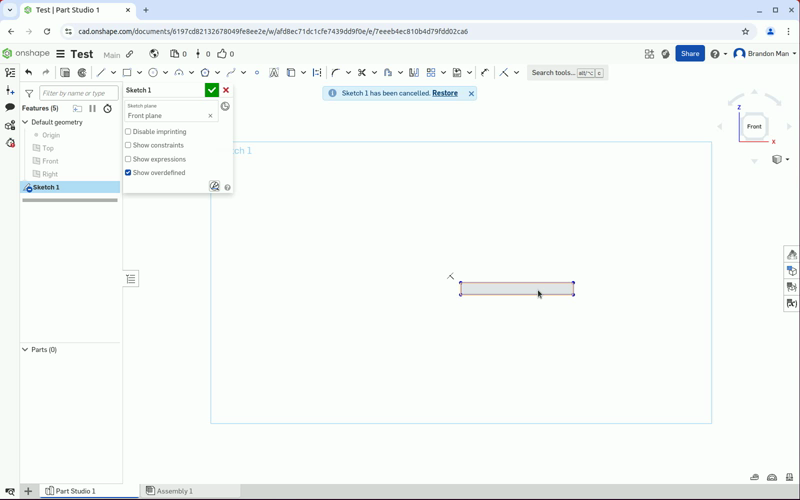
scroll(6)
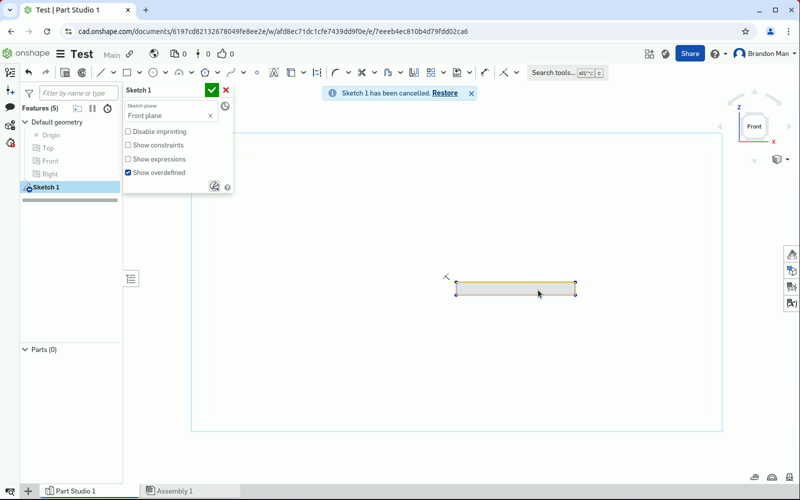
scroll(6)
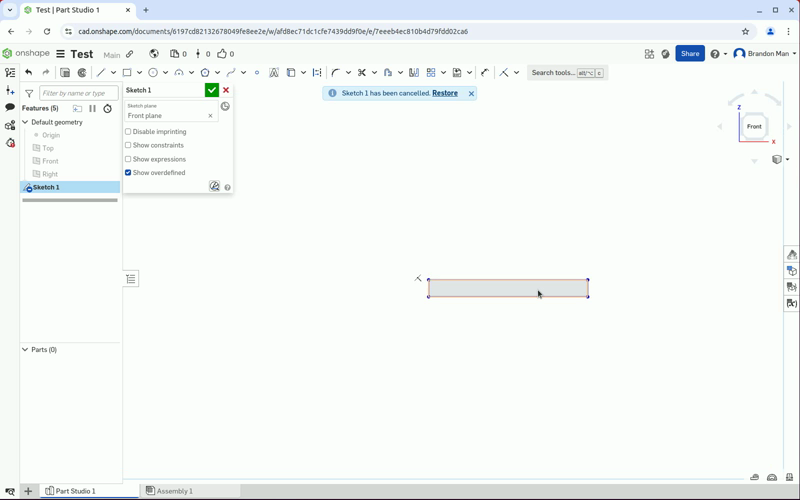
scroll(6)
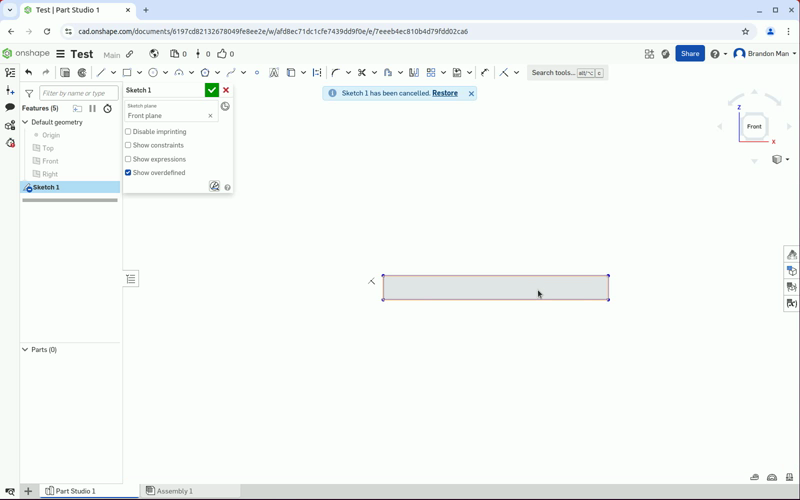
scroll(6)
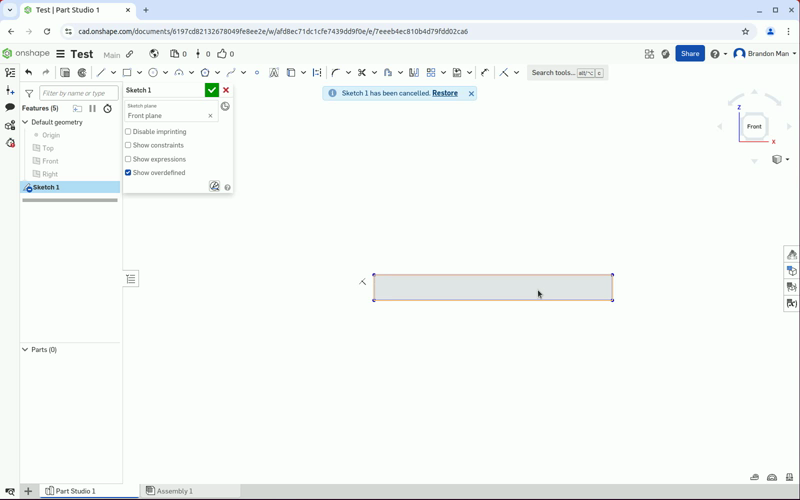
scroll(6)
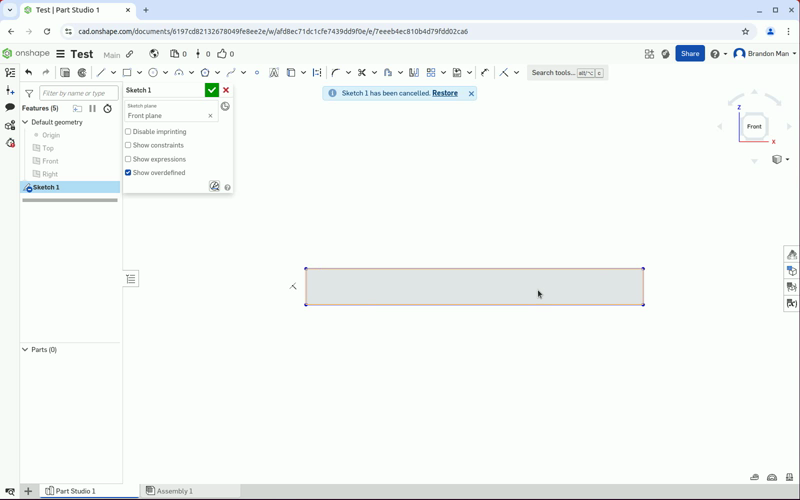
scroll(6)
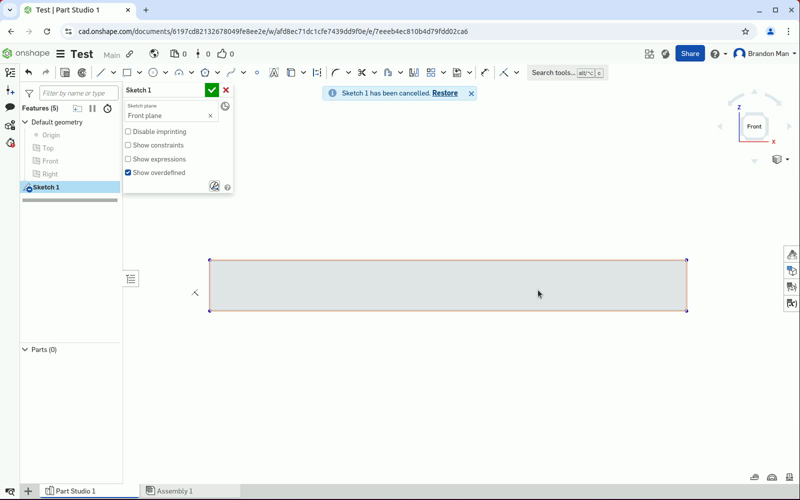
scroll(6)
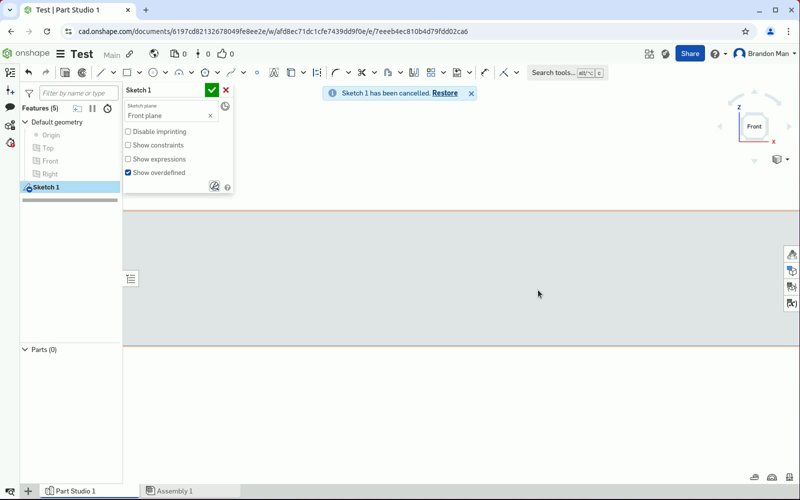
click(538, 289)
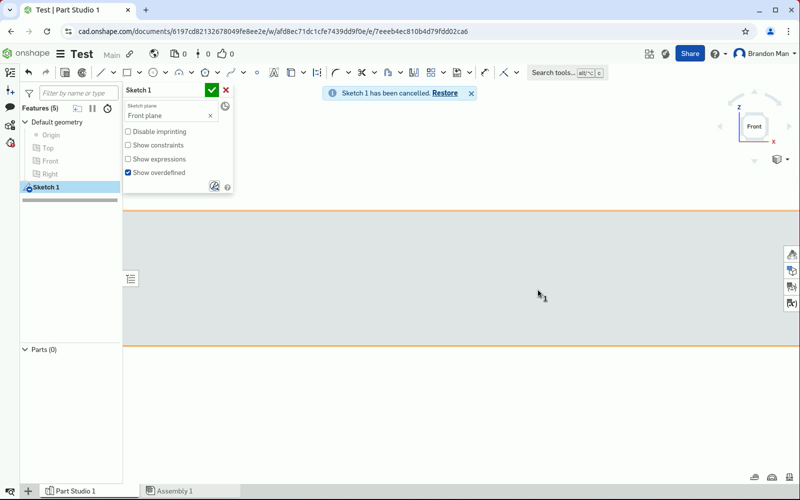
scroll(-6)
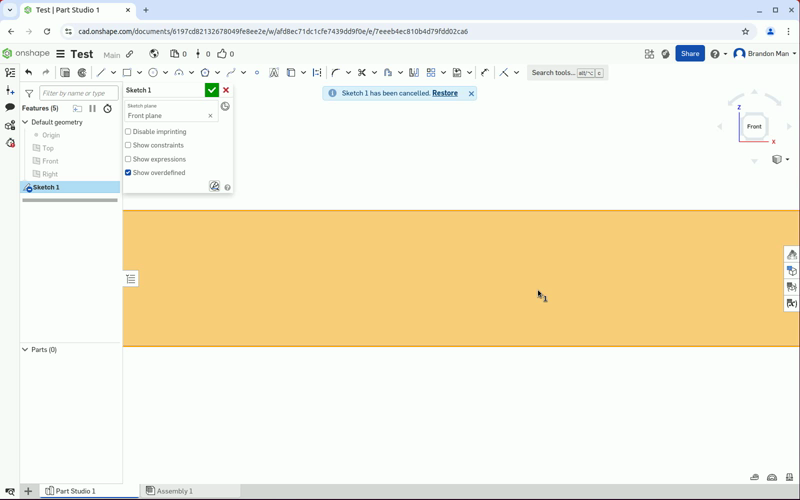
scroll(-6)
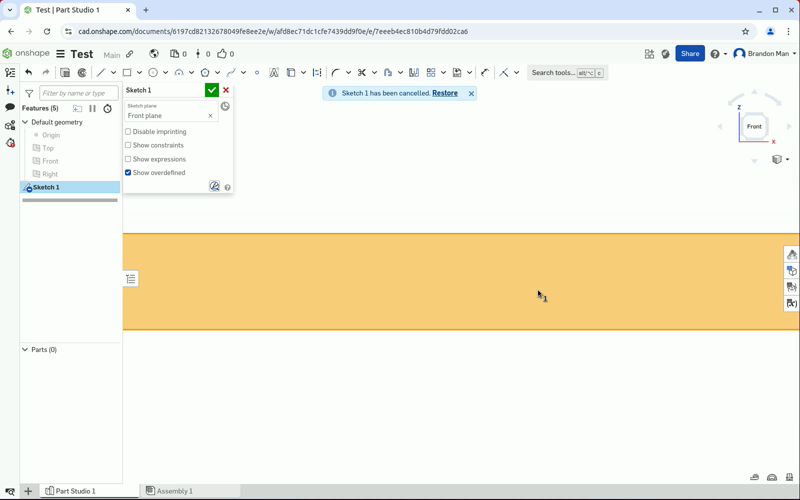
scroll(-6)
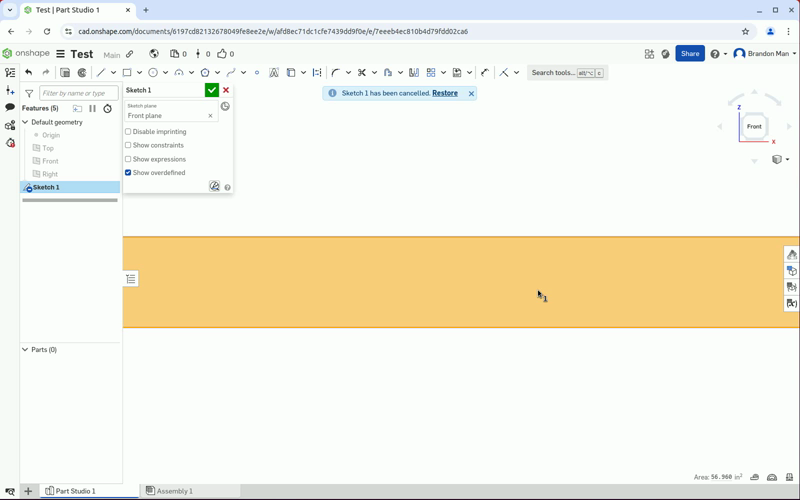
scroll(-6)
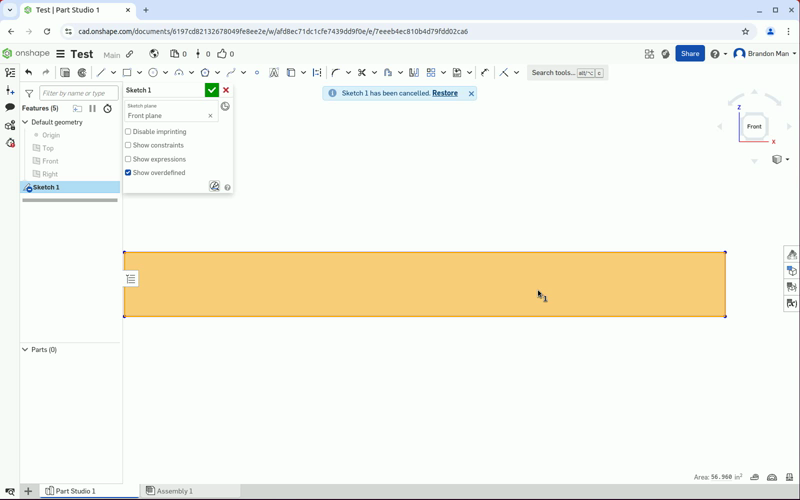
scroll(-6)
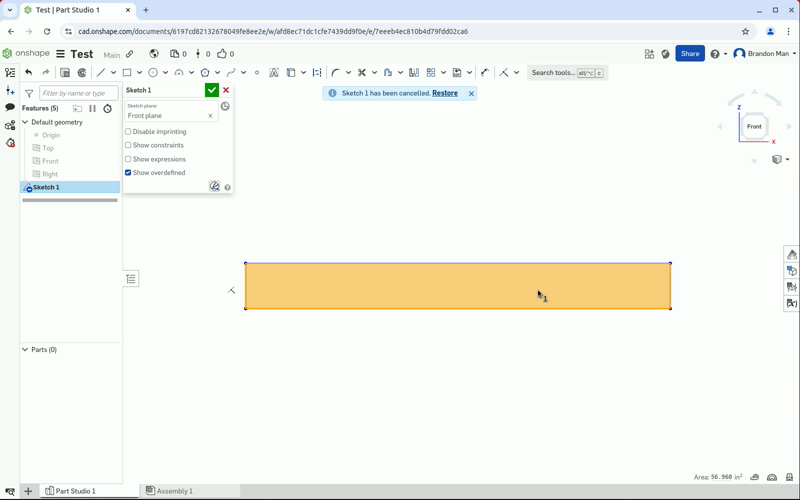
scroll(-6)
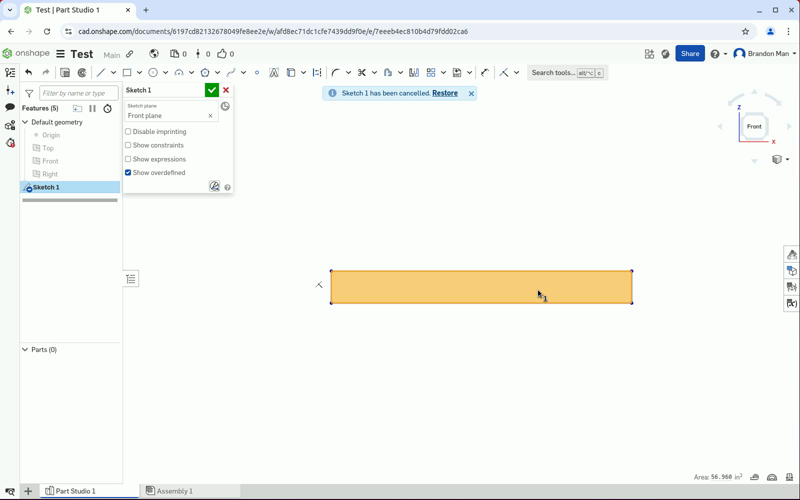
scroll(-6)
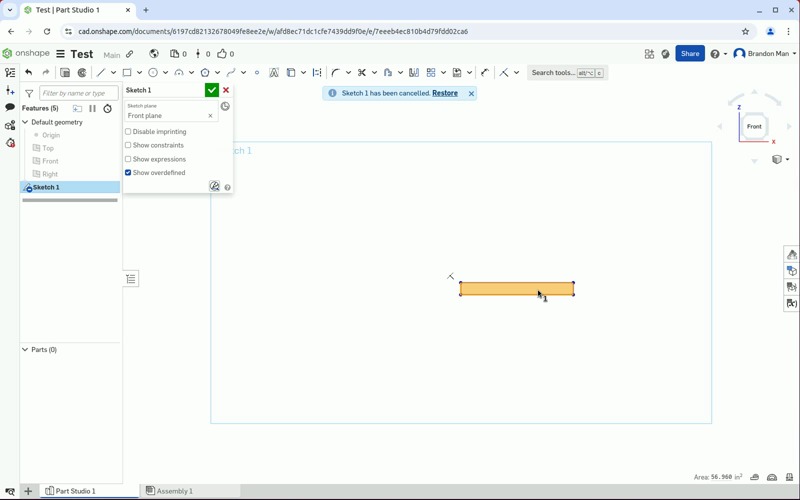
mouse_move(73, 352)
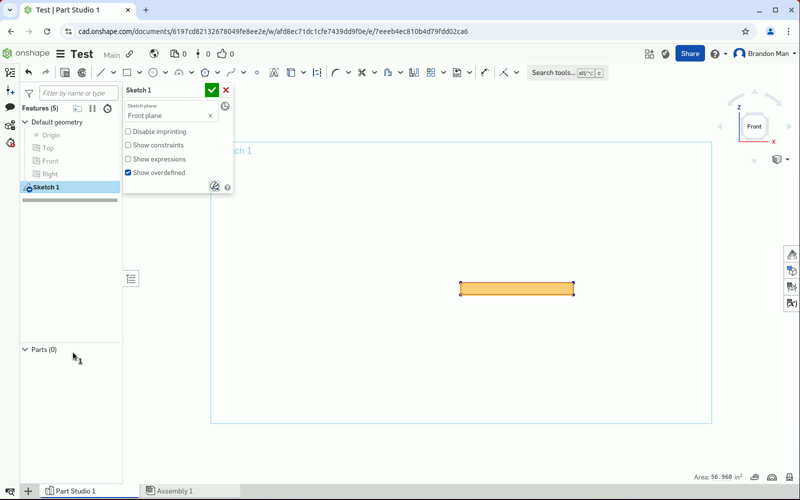
key(shift+y)
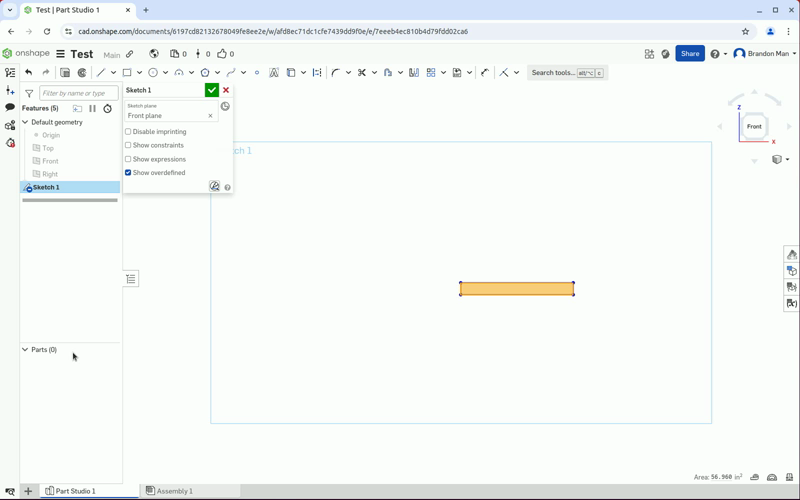
key(shift+e)
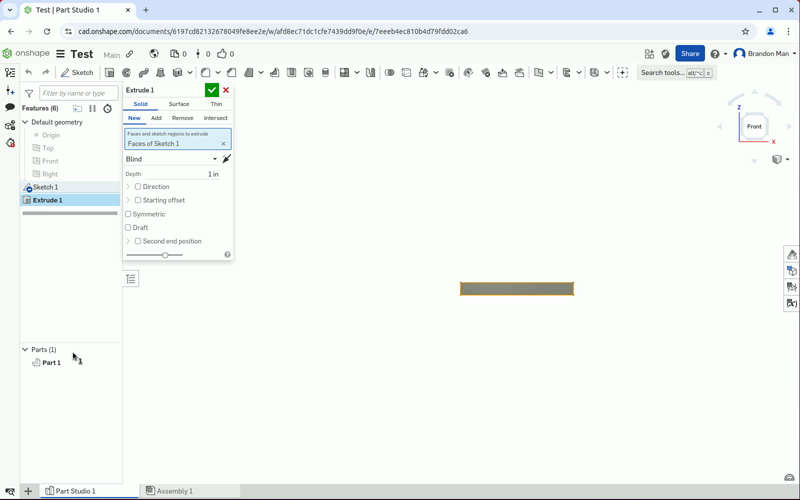
mouse_move(143, 106)
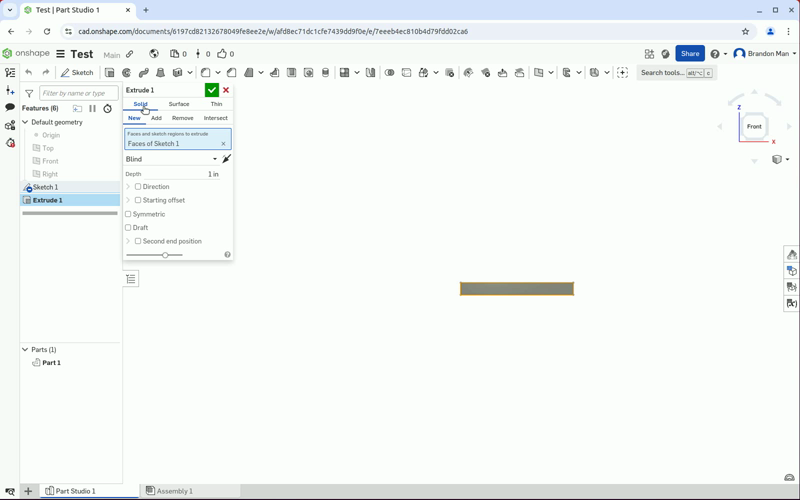
click(143, 106)
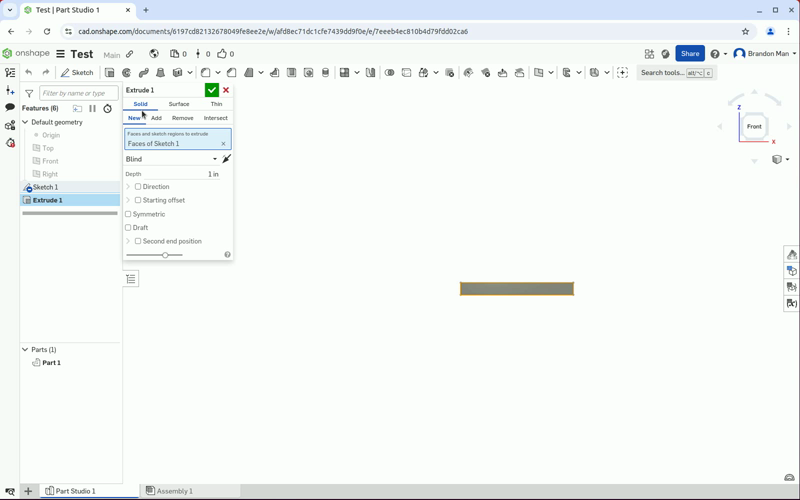
mouse_move(137, 120)
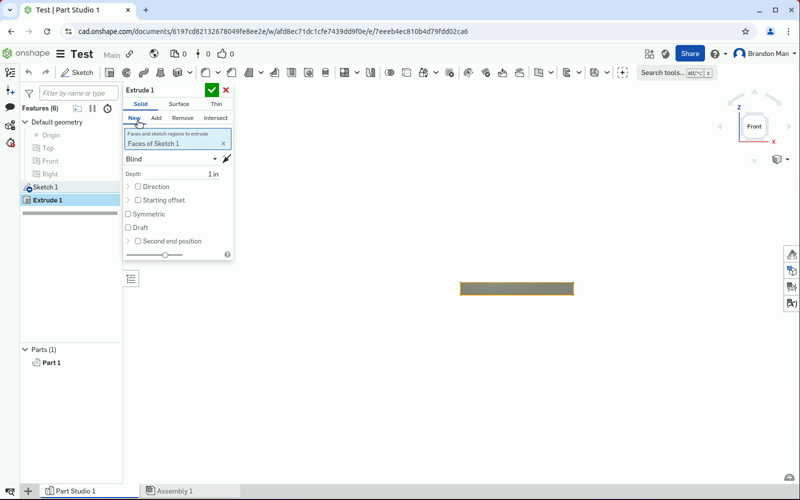
click(137, 120)
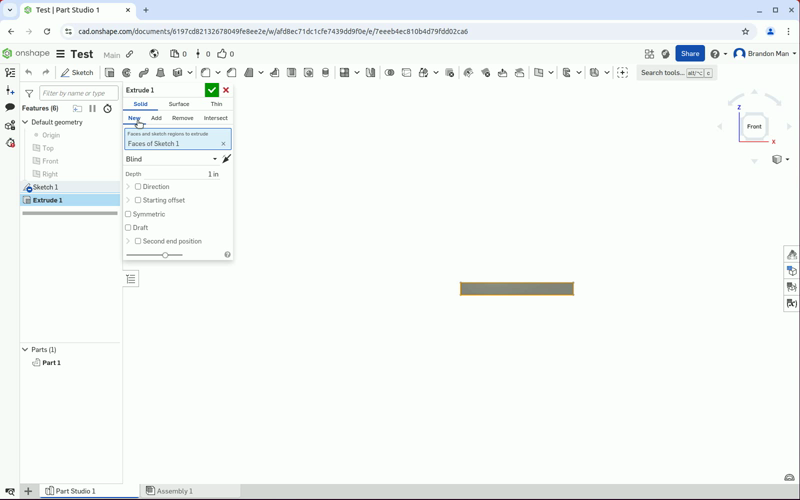
key(tab, 4)
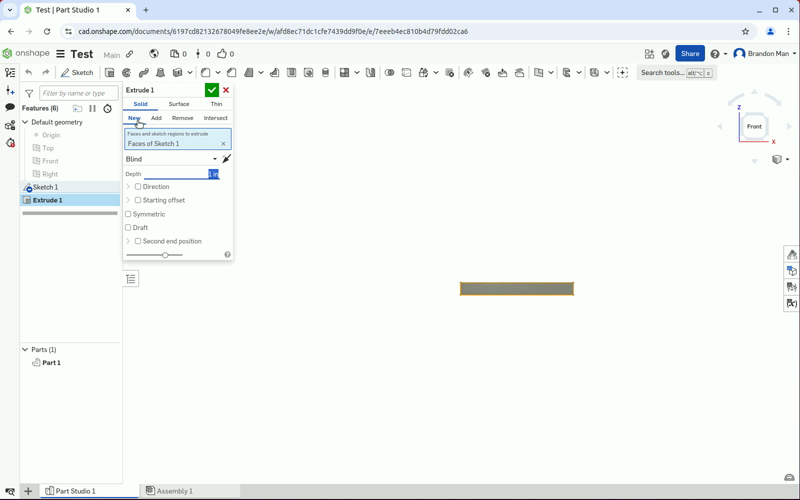
text(2.408)
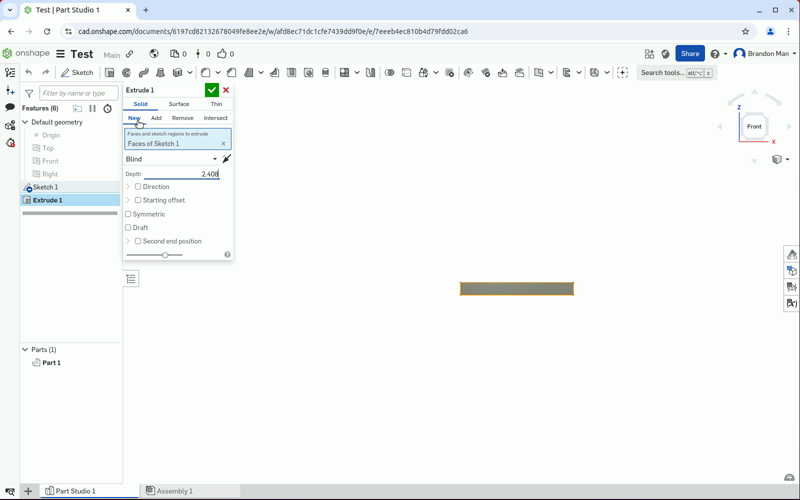
key(tab, 3)
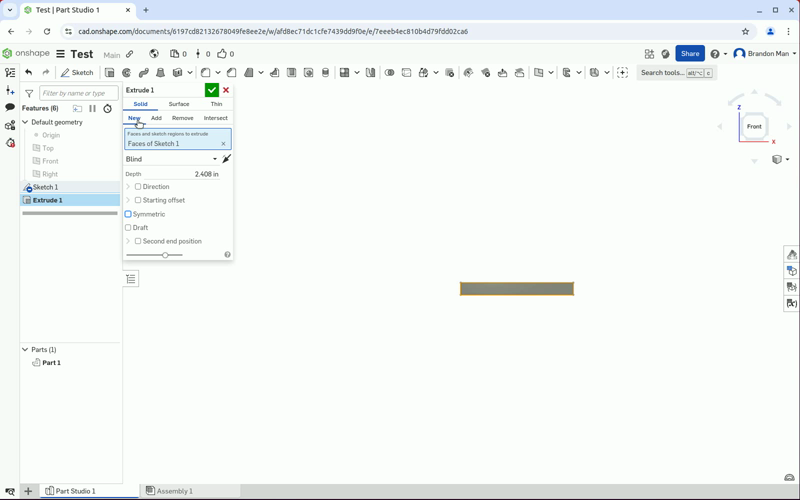
key(space)
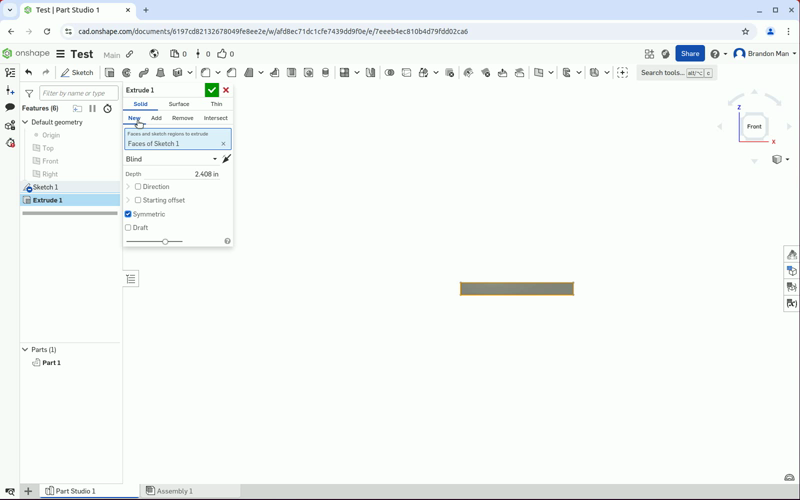
key(enter)
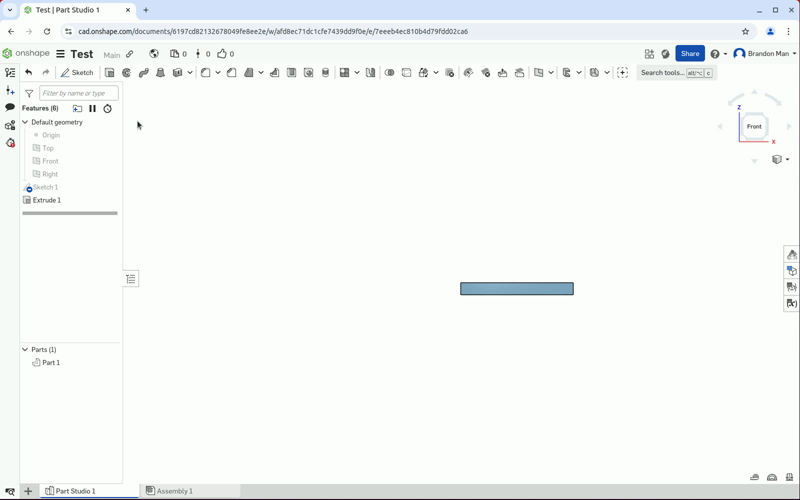
key(shift+h)
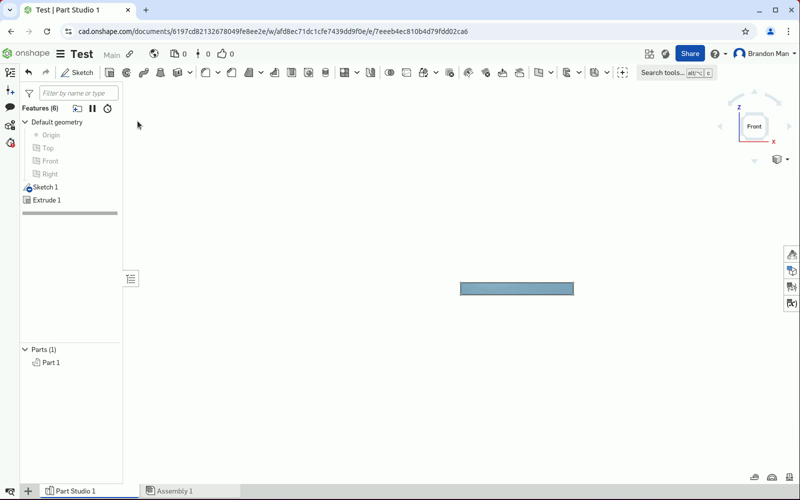
key(shift+h)
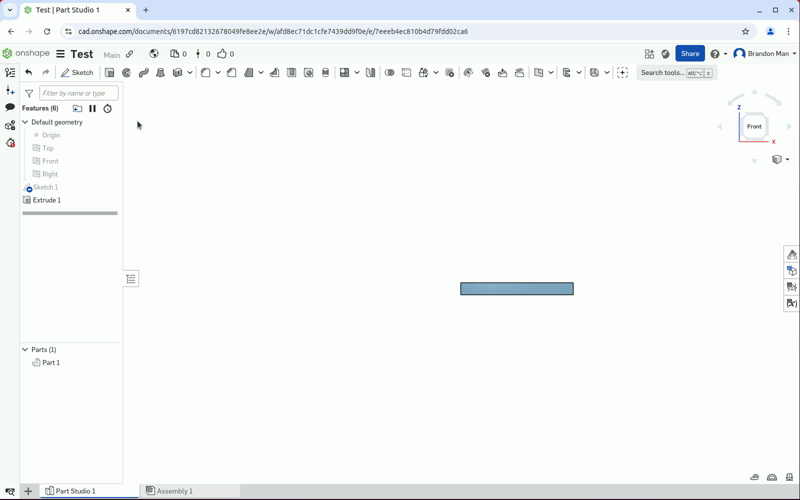
mouse_move(73, 189)
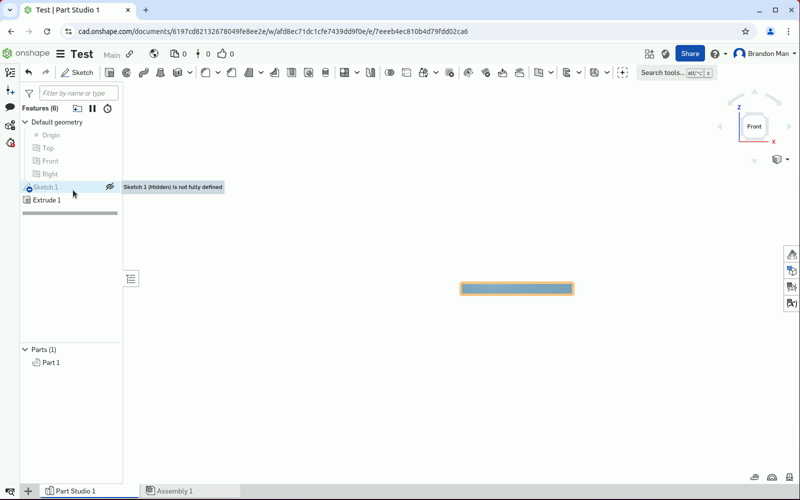
click(73, 189)
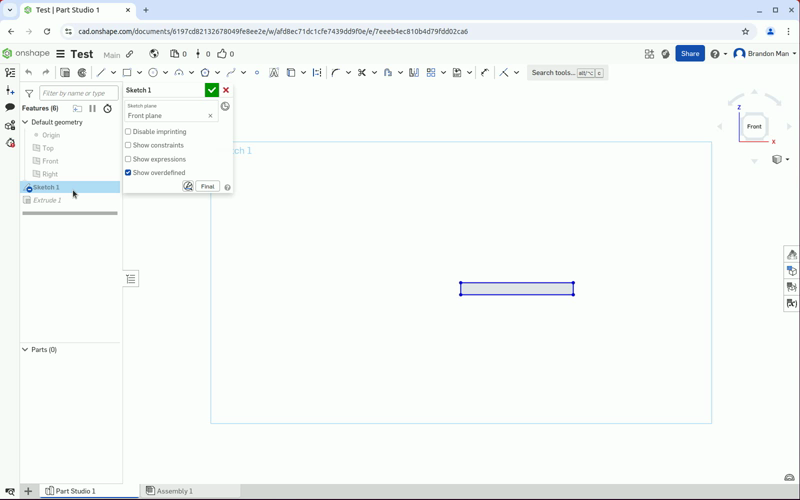
mouse_move(229, 92)
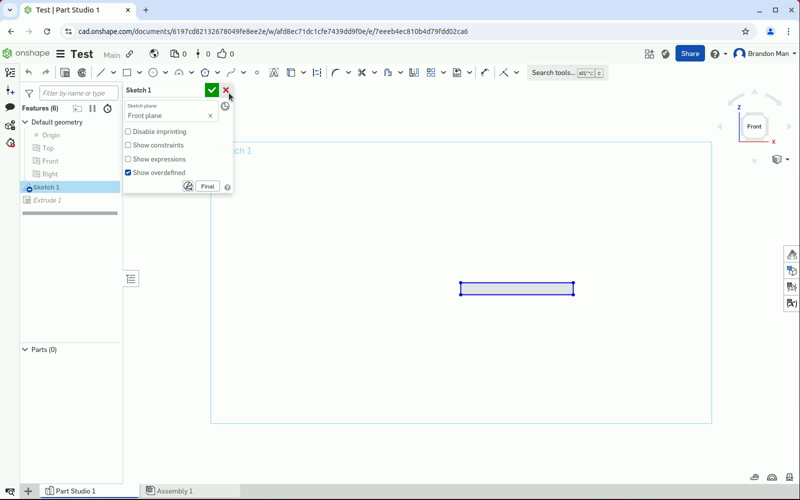
click(229, 92)
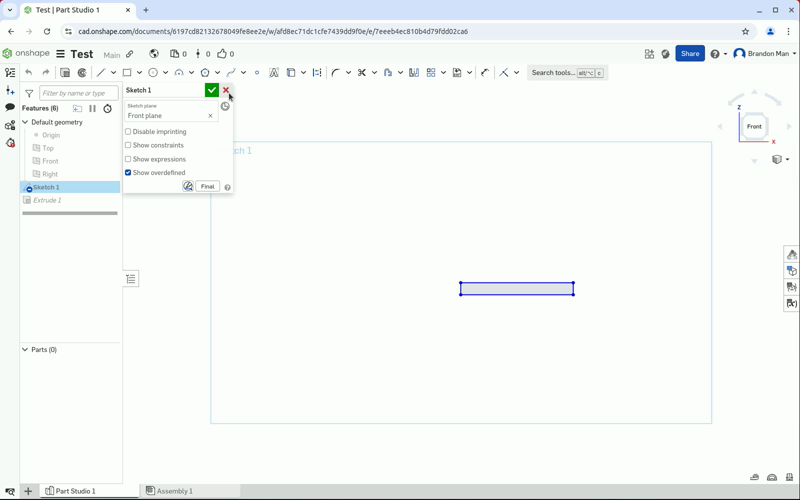
key(shift+s)
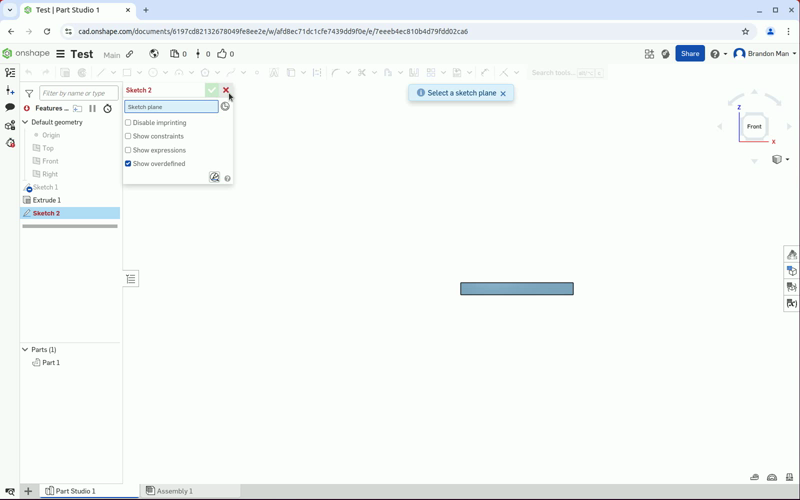
mouse_move(73, 163)
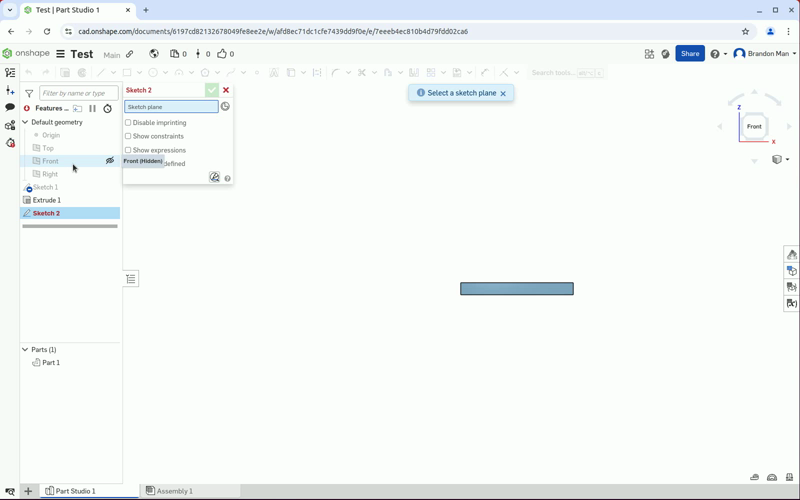
click(73, 163)
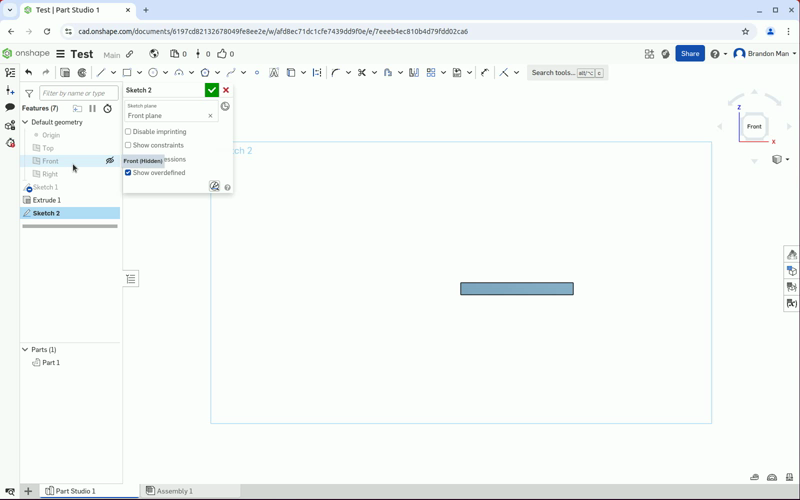
mouse_move(73, 352)
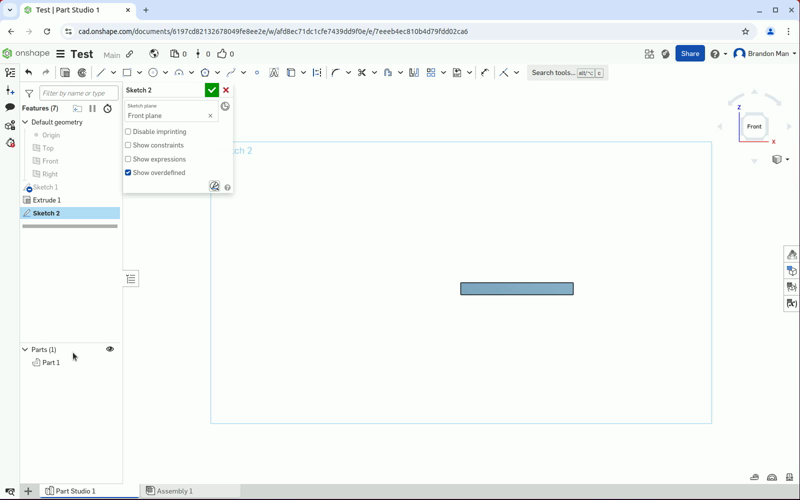
key(y)
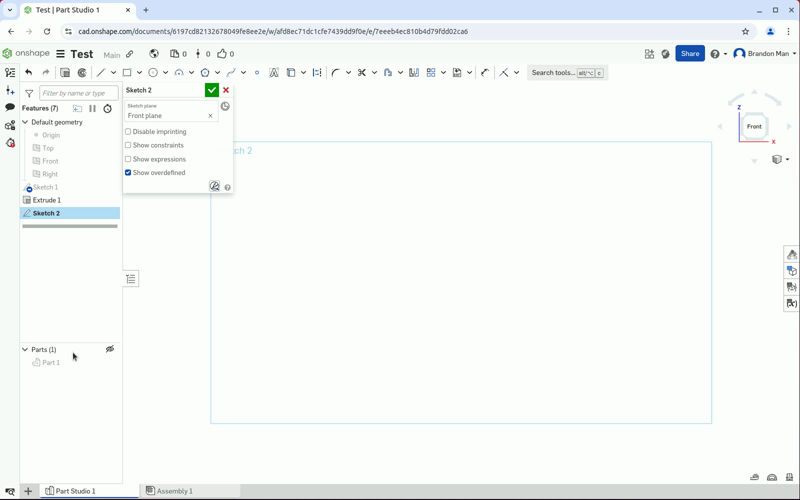
key(l)
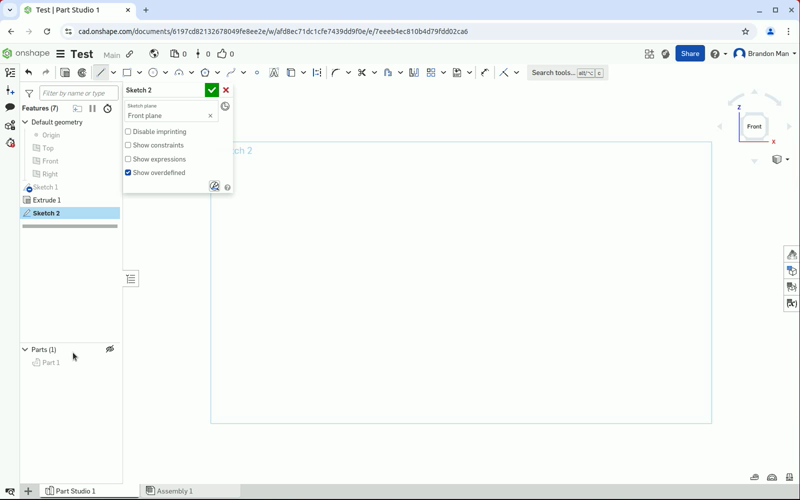
key_down(shift)
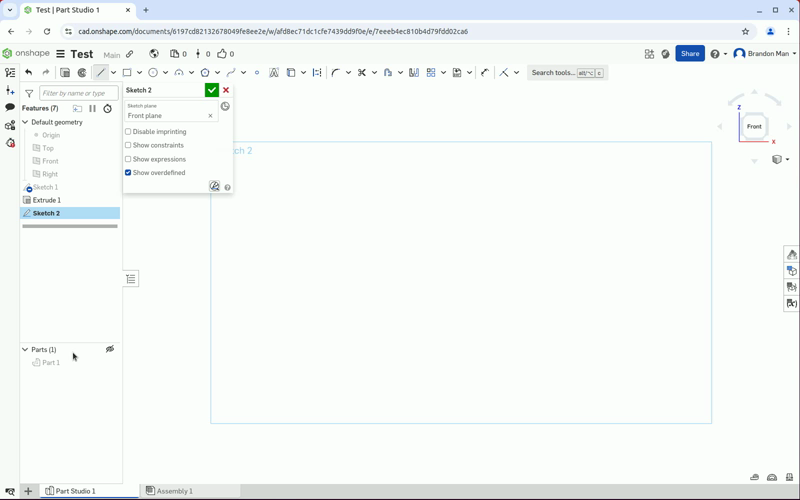
mouse_move(460, 294)
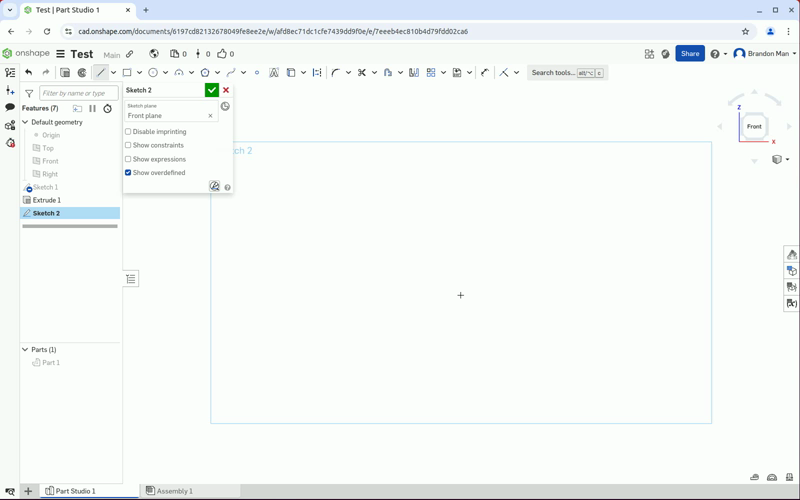
click(460, 294)
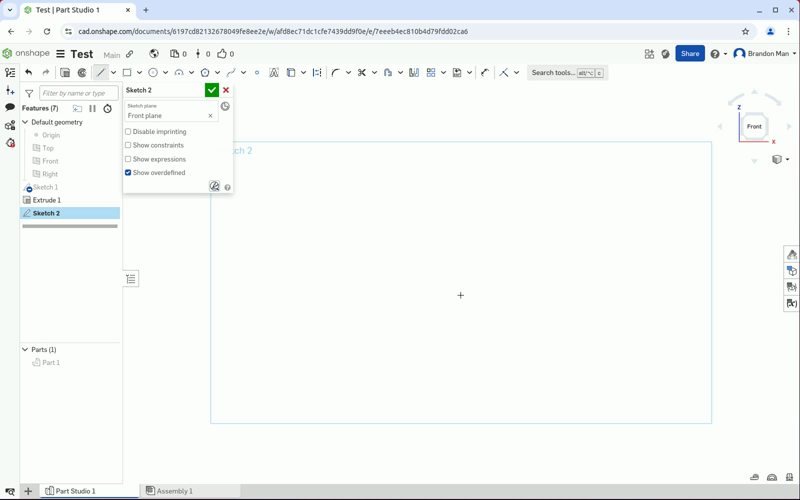
key_up(shift)
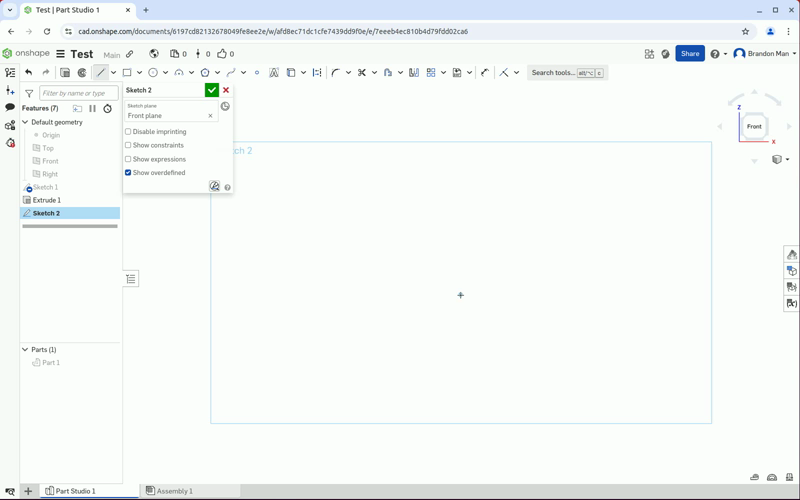
key_down(shift)
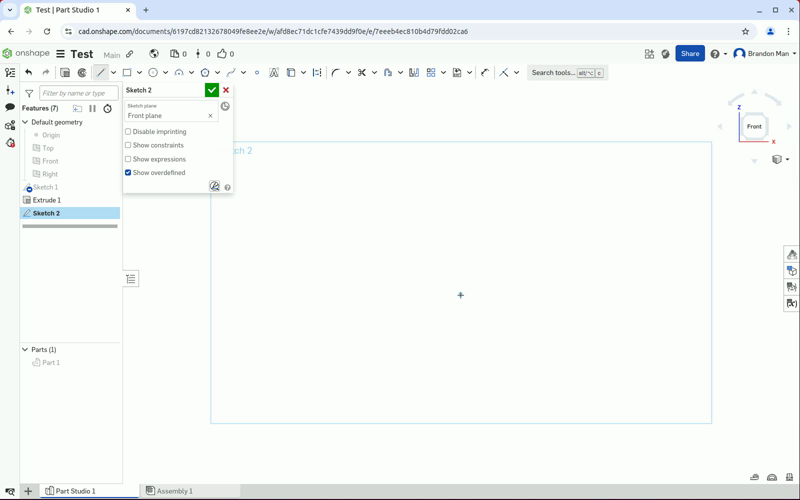
mouse_move(573, 294)
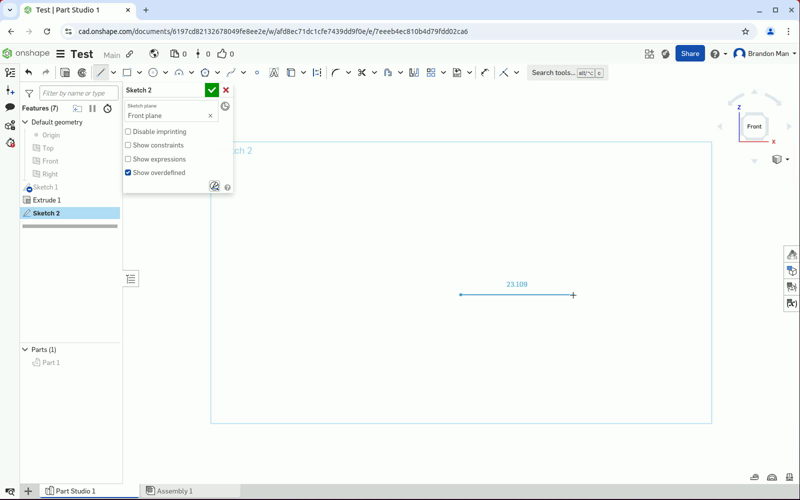
click(573, 294)
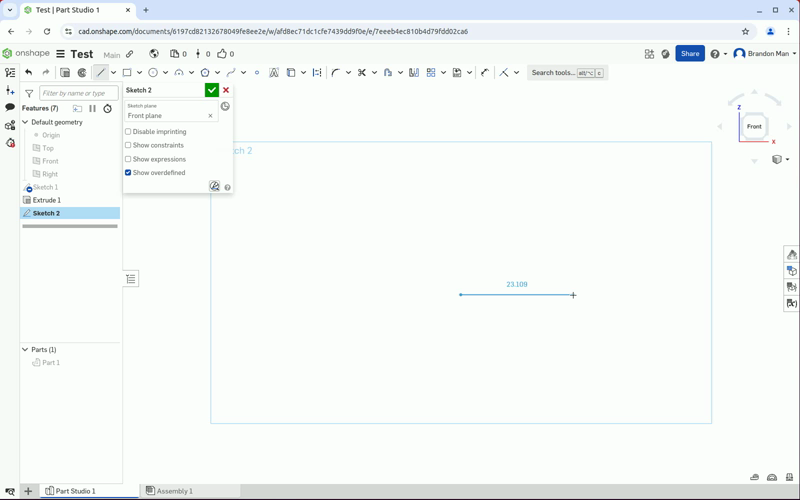
key_up(shift)
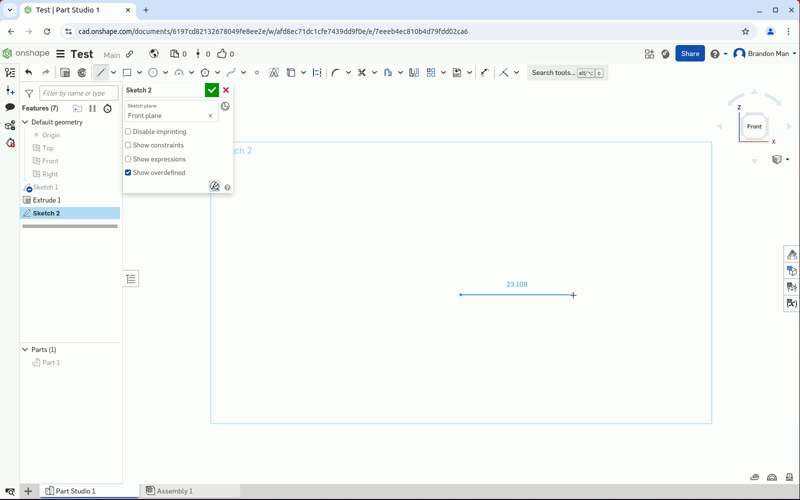
key_down(shift)
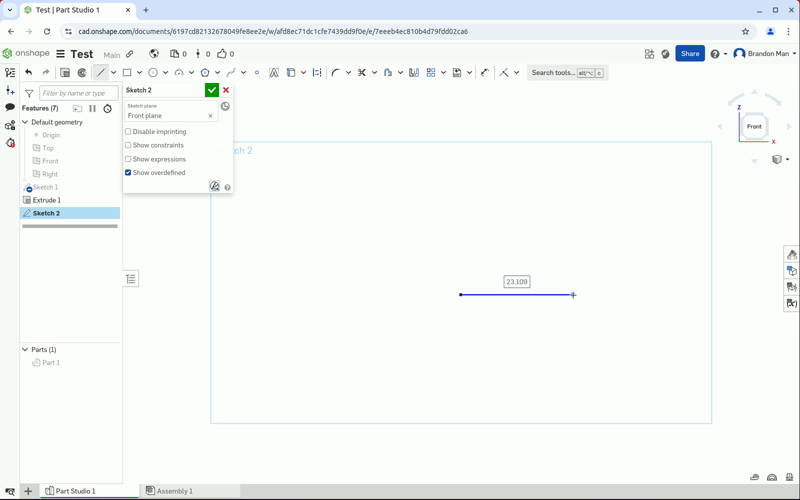
mouse_move(589, 294)
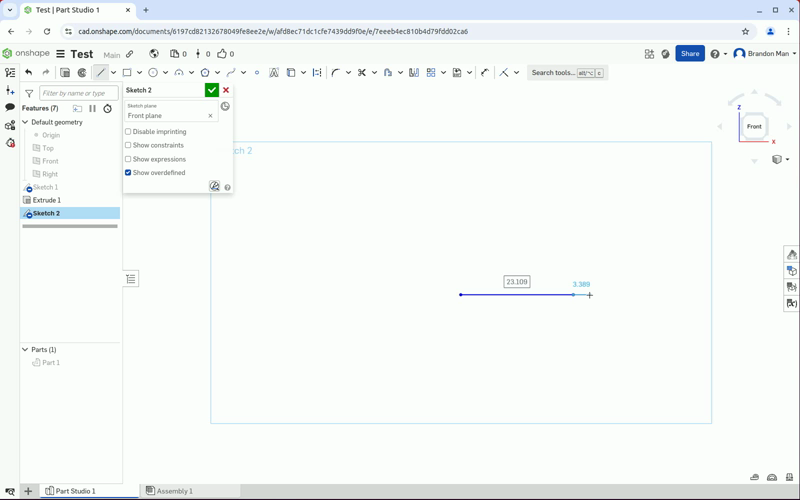
mouse_move(573, 282)
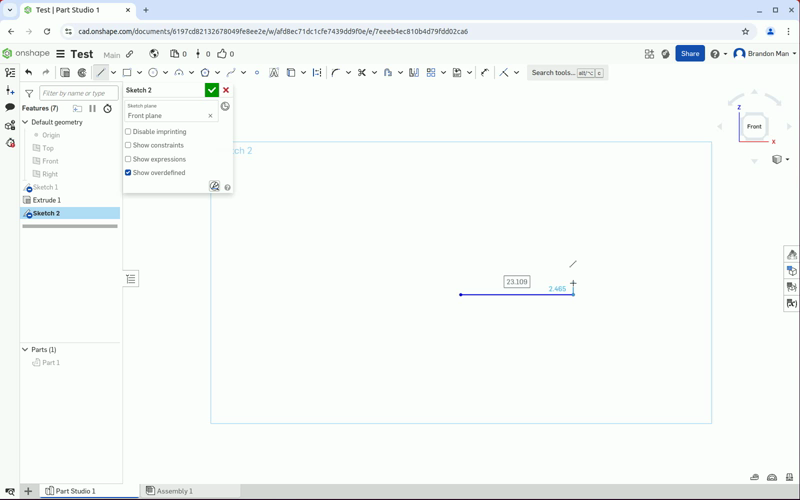
click(573, 282)
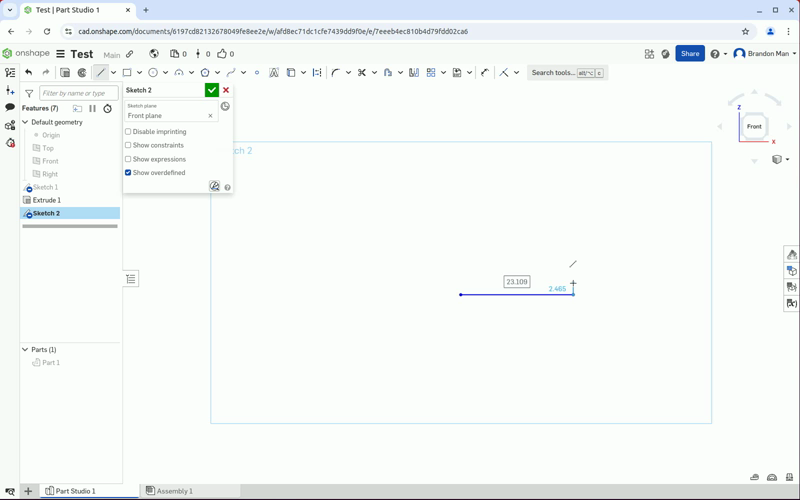
key_up(shift)
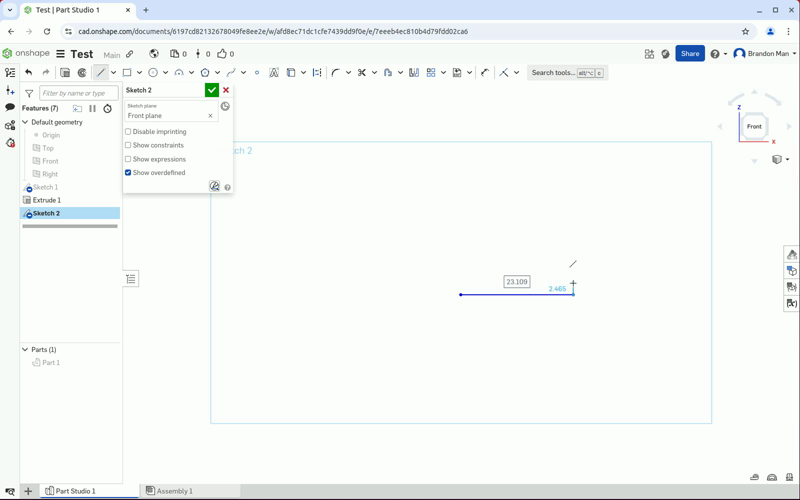
key_down(shift)
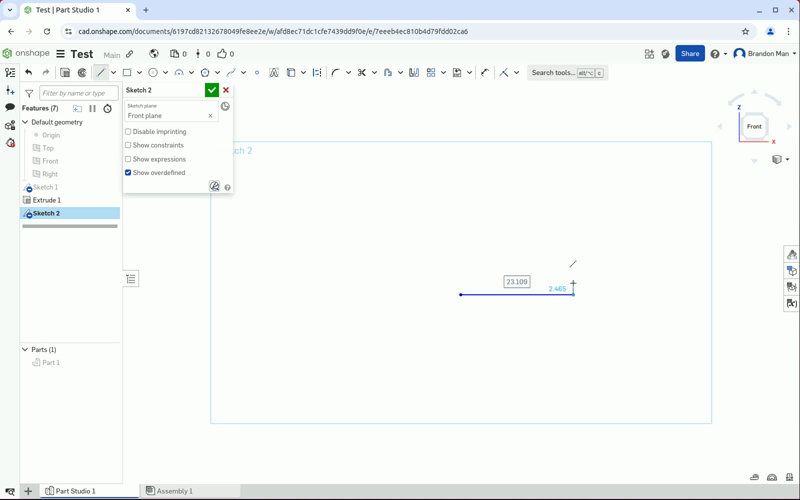
mouse_move(460, 282)
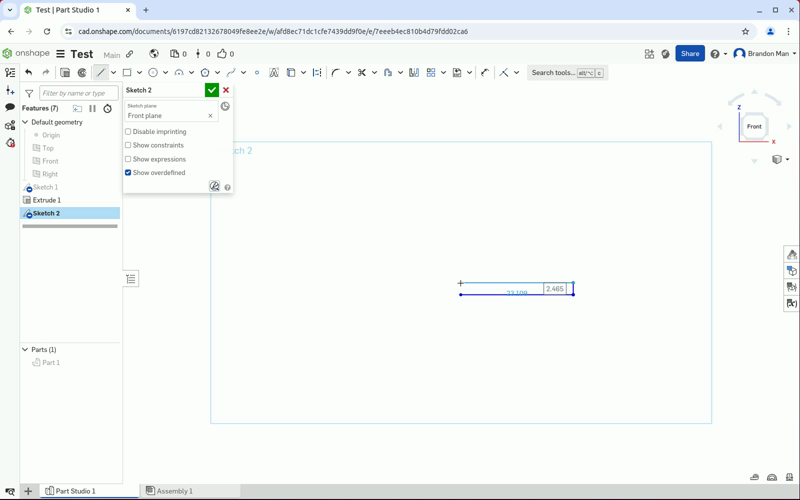
click(460, 282)
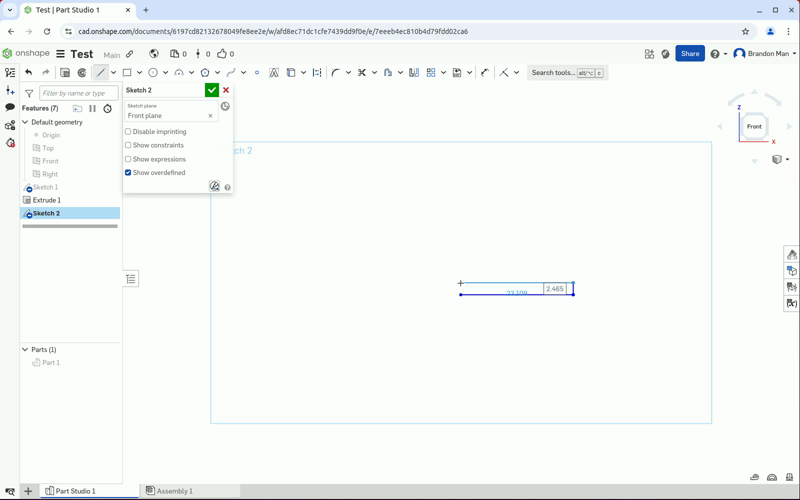
key_up(shift)
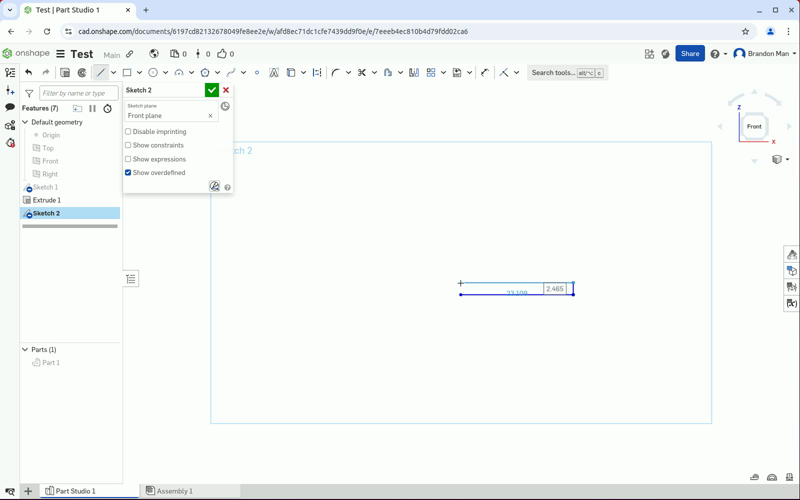
mouse_move(490, 282)
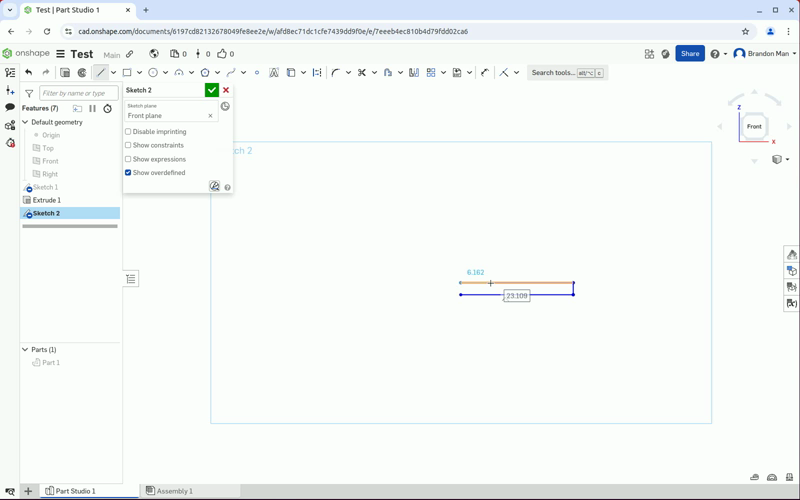
key_down(shift)
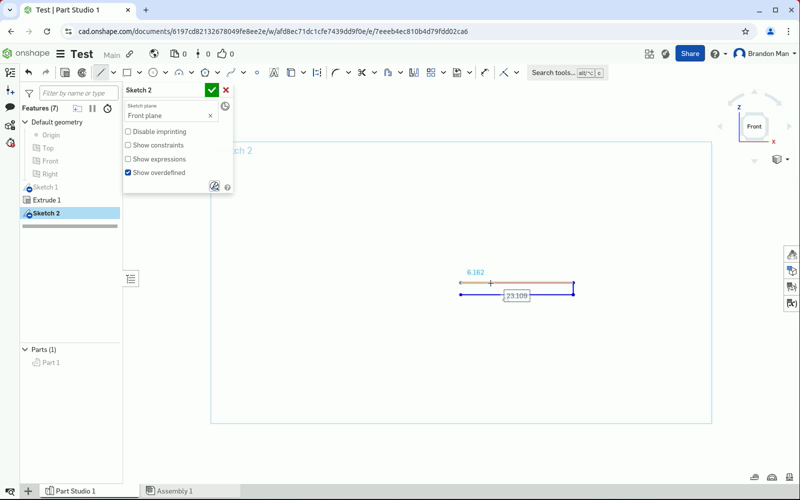
mouse_move(460, 294)
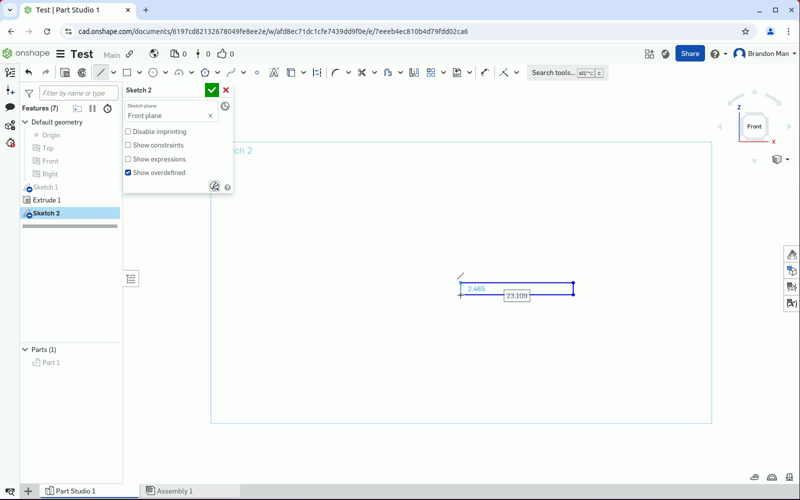
key_up(shift)
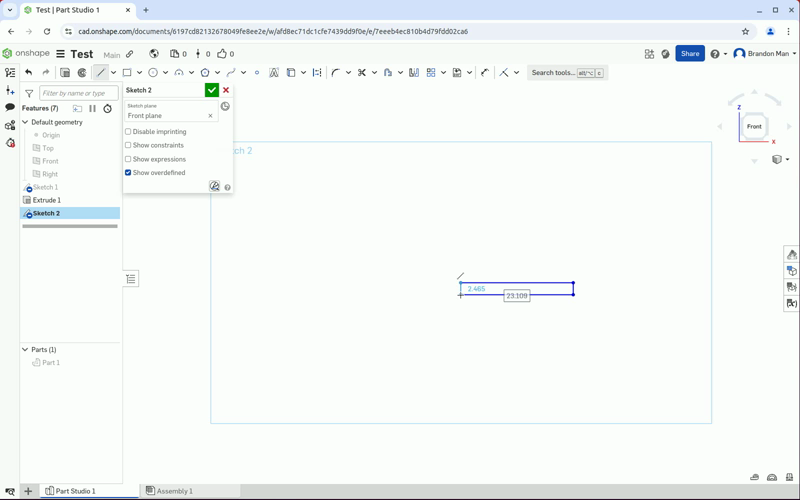
click(460, 294)
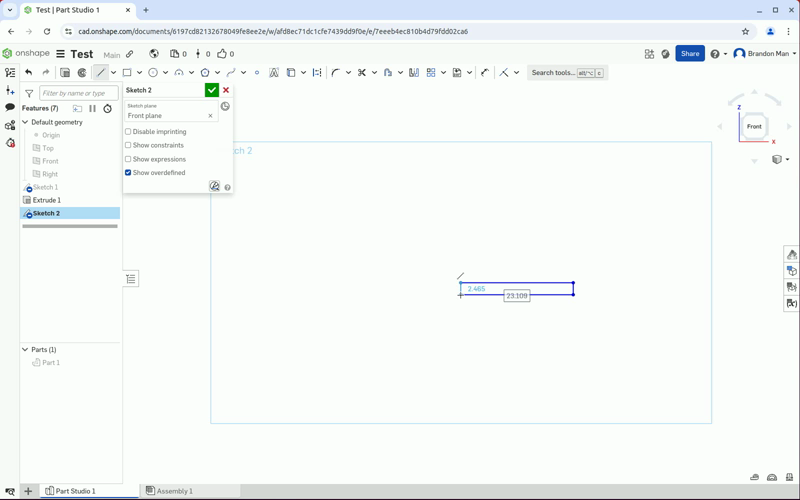
key(esc)
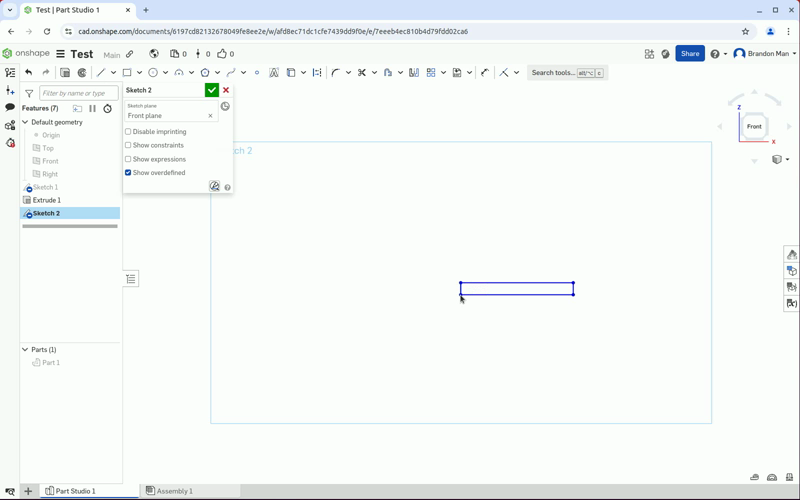
mouse_move(534, 287)
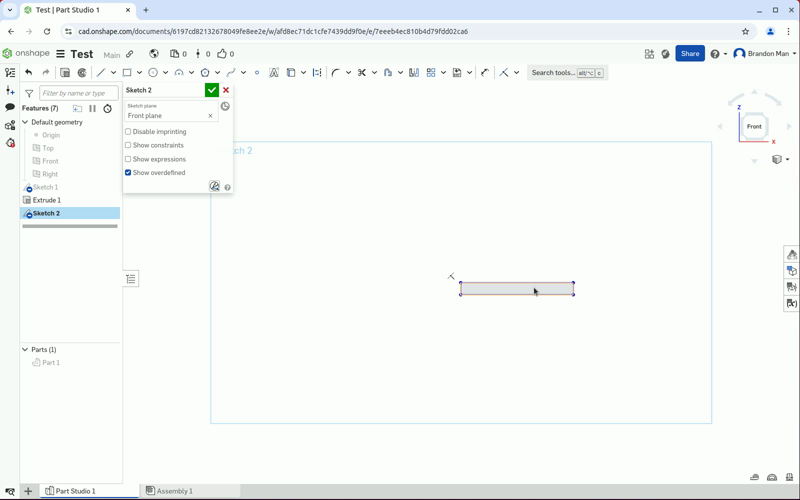
scroll(6)
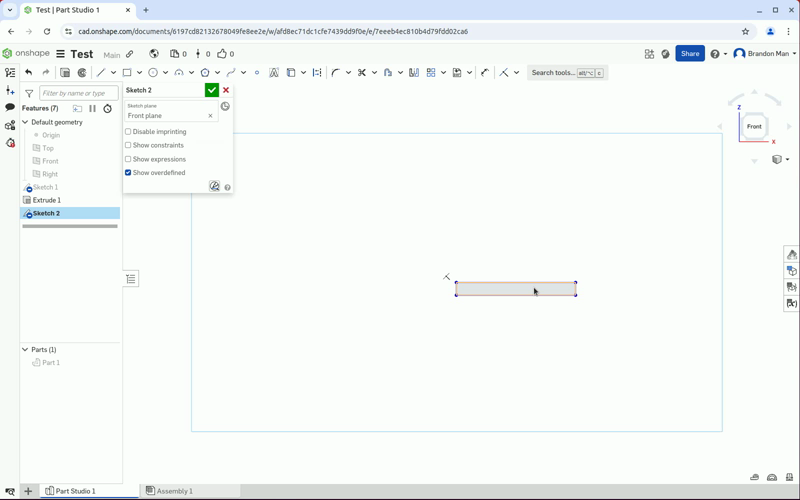
scroll(6)
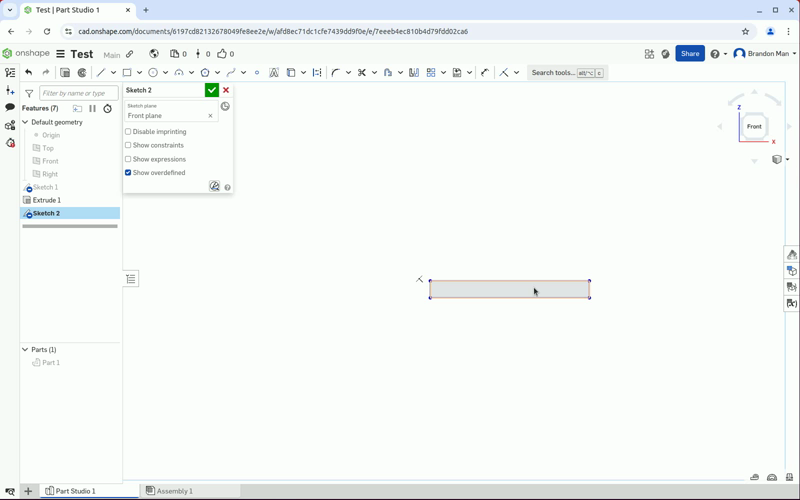
scroll(6)
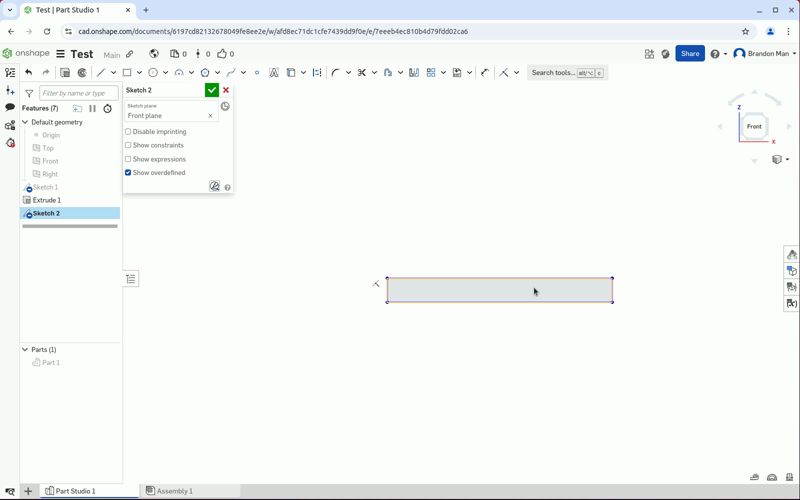
scroll(6)
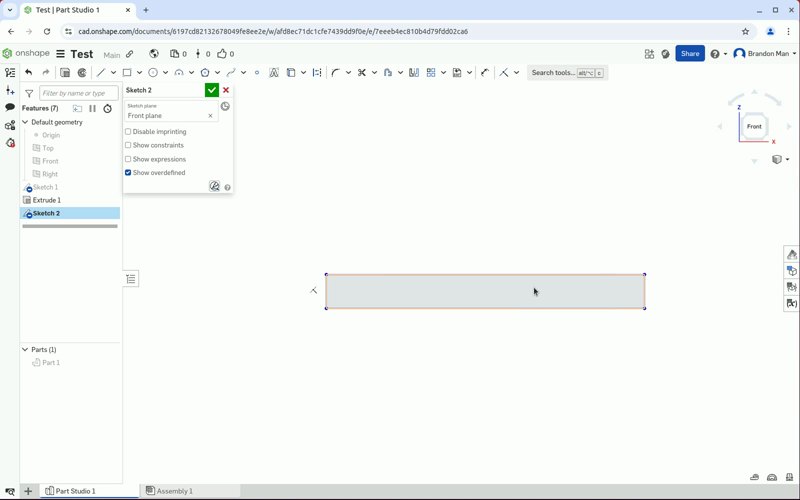
scroll(6)
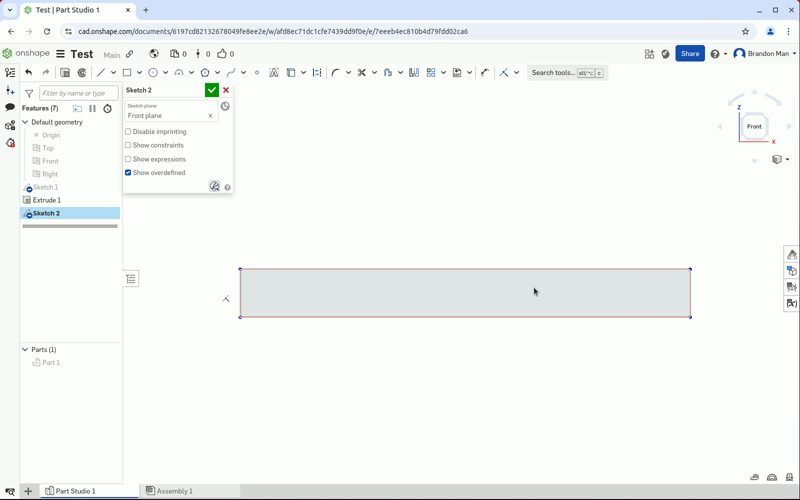
scroll(6)
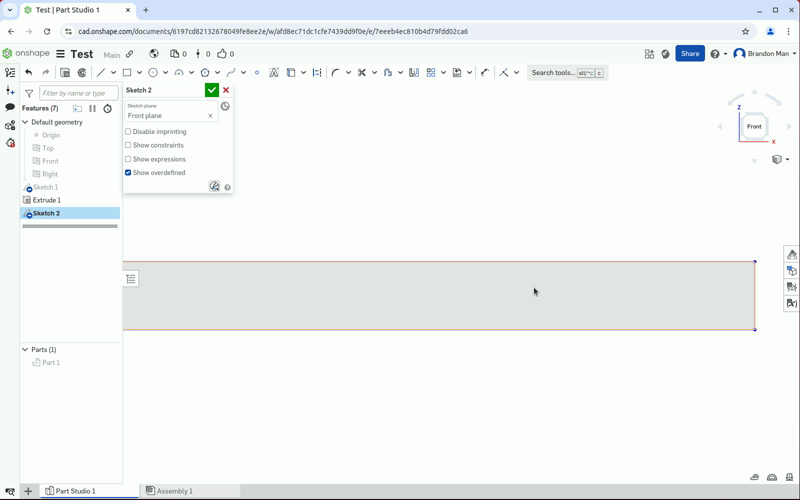
scroll(6)
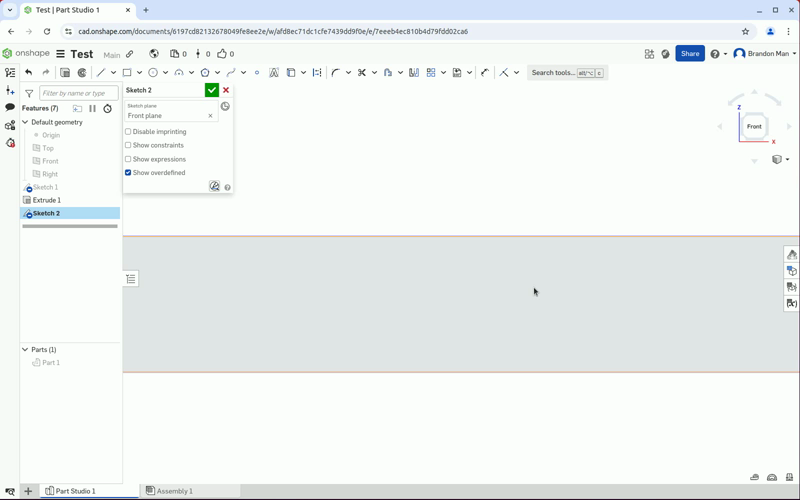
click(534, 287)
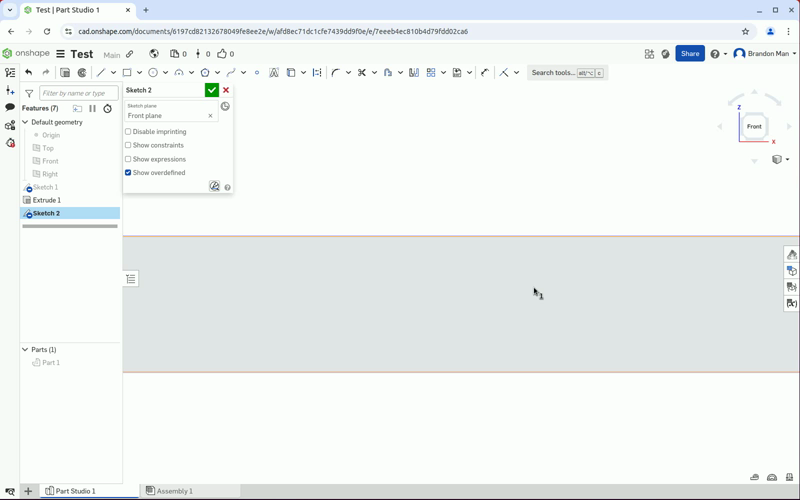
scroll(-6)
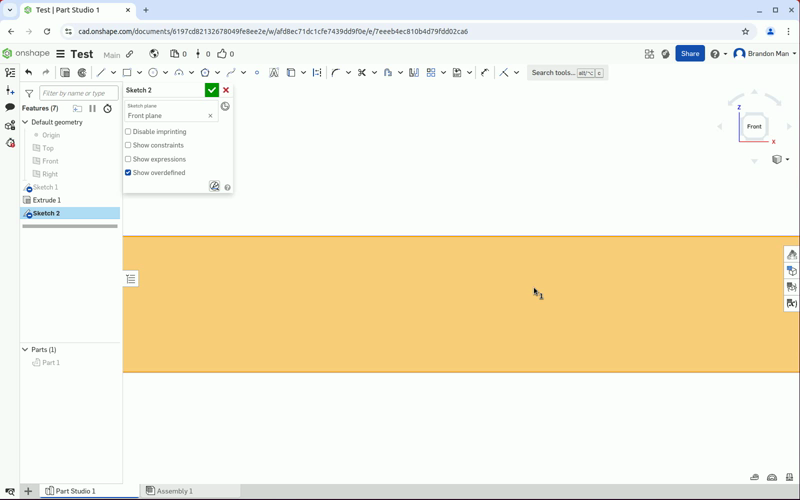
scroll(-6)
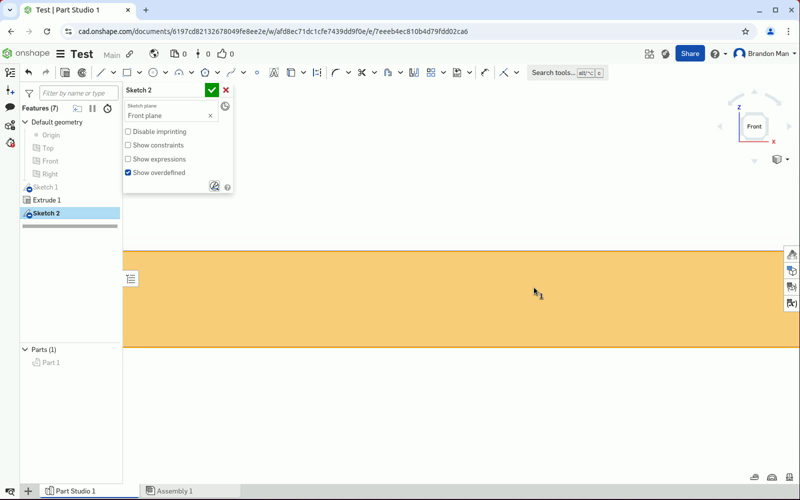
scroll(-6)
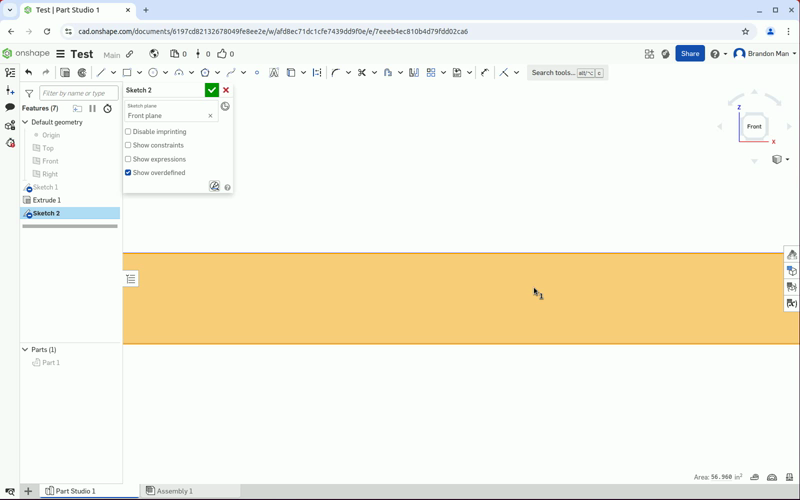
scroll(-6)
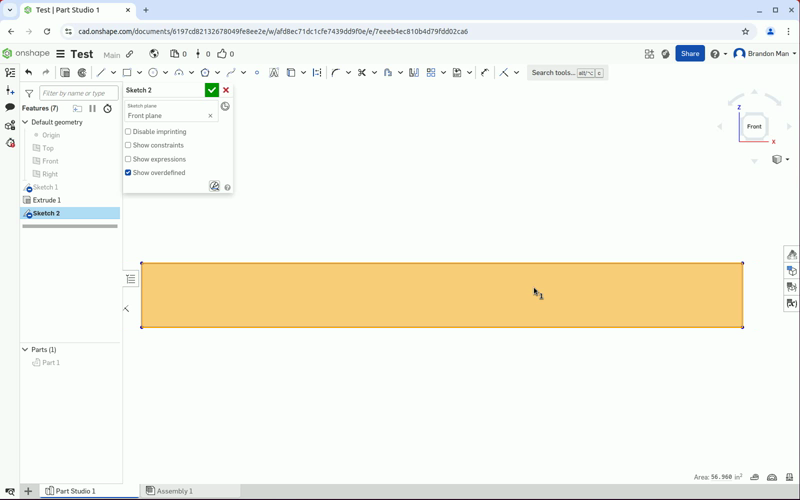
scroll(-6)
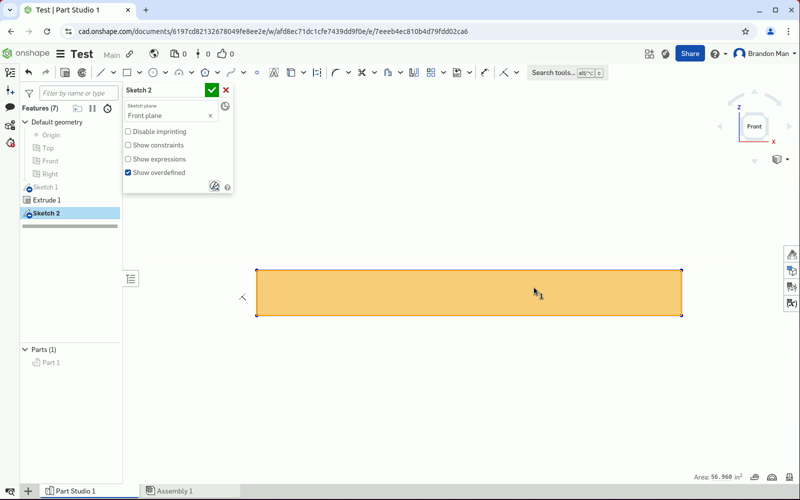
scroll(-6)
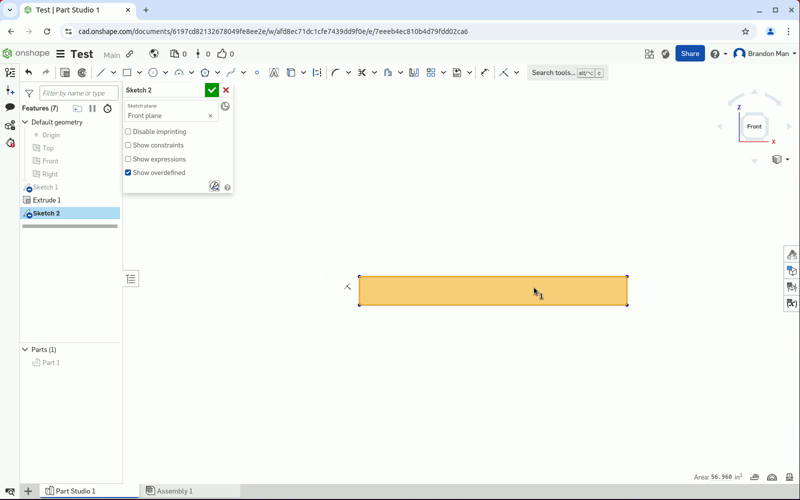
scroll(-6)
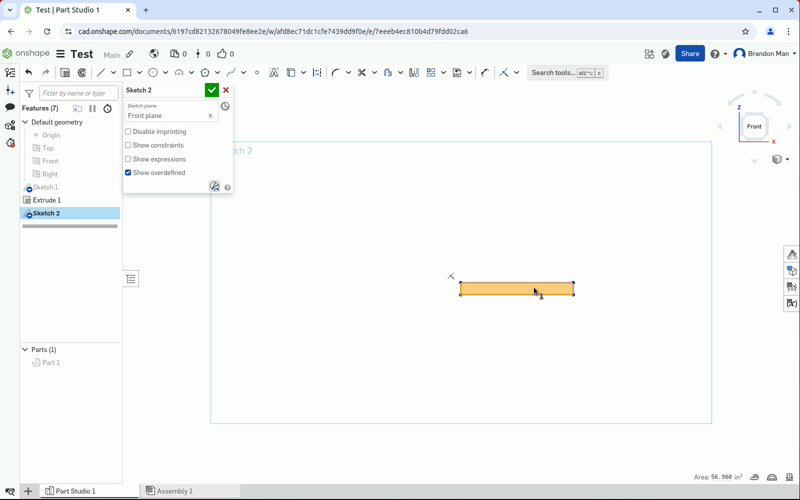
mouse_move(73, 352)
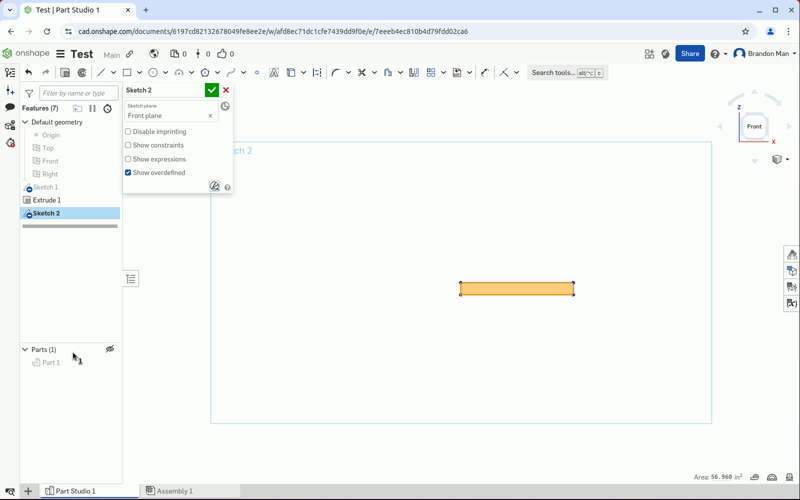
key(shift+y)
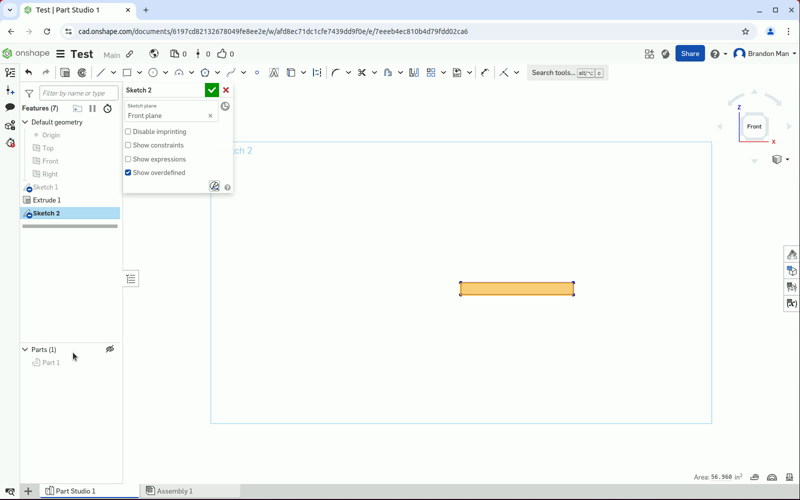
key(shift+e)
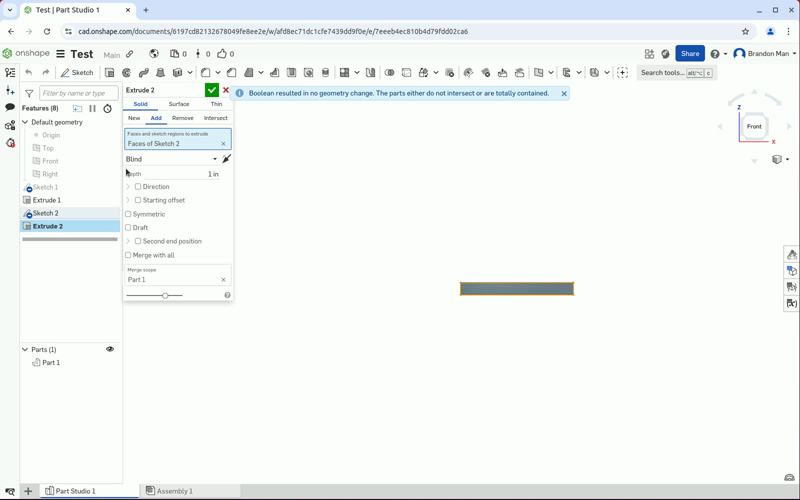
mouse_move(143, 106)
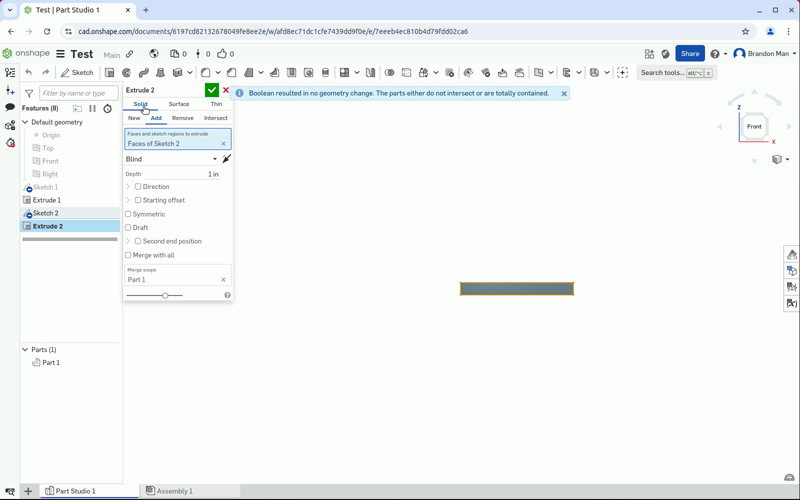
click(143, 106)
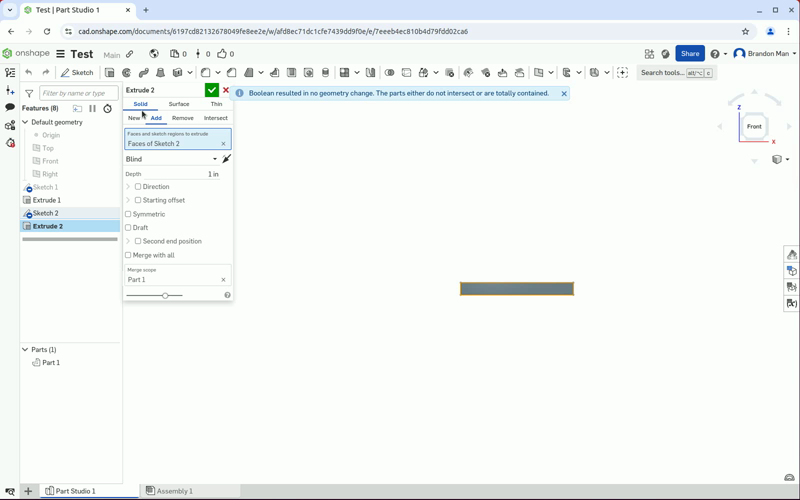
mouse_move(137, 120)
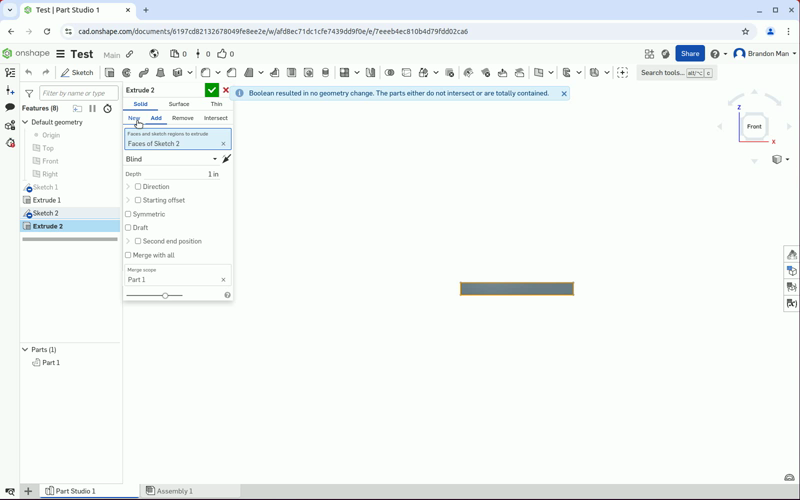
click(137, 120)
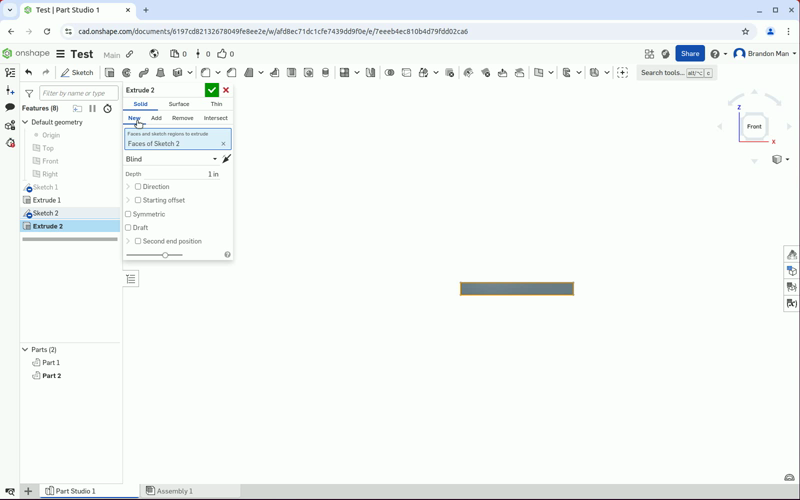
key(tab, 4)
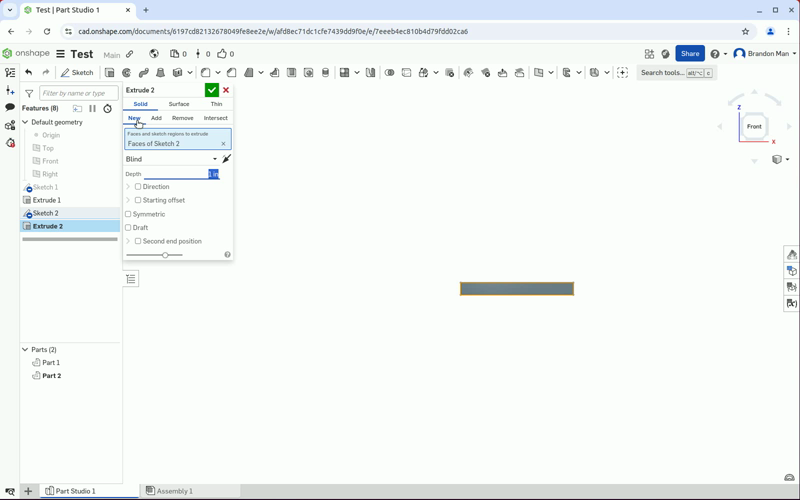
text(0.962)
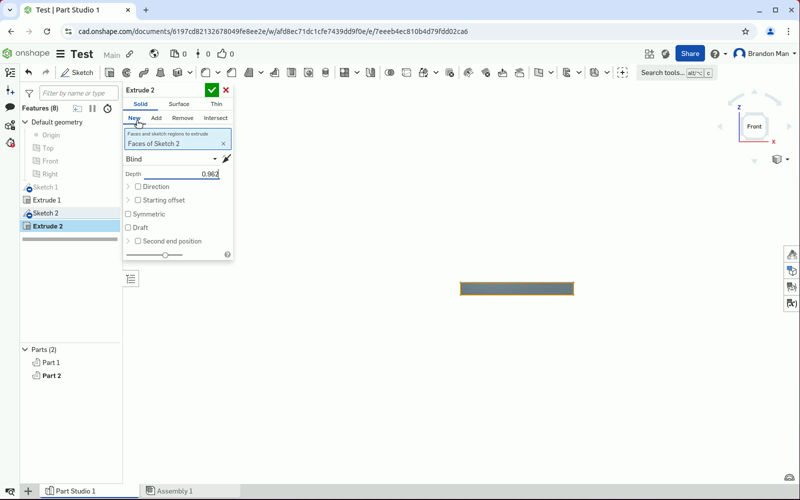
key(tab, 3)
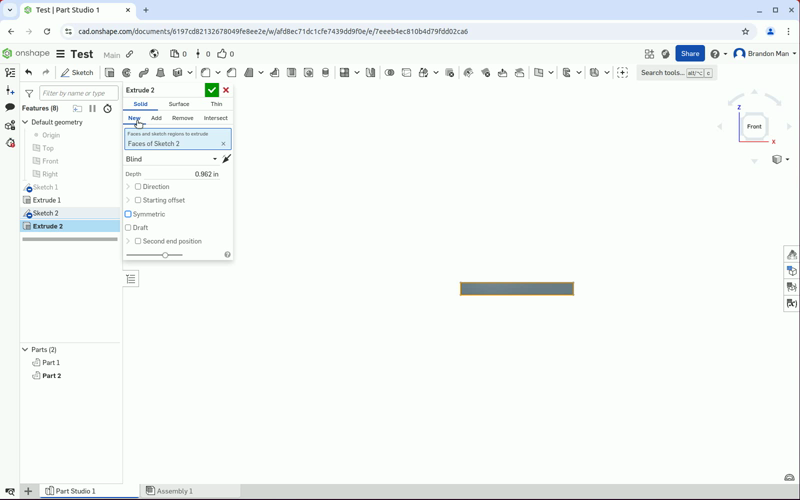
key(space)
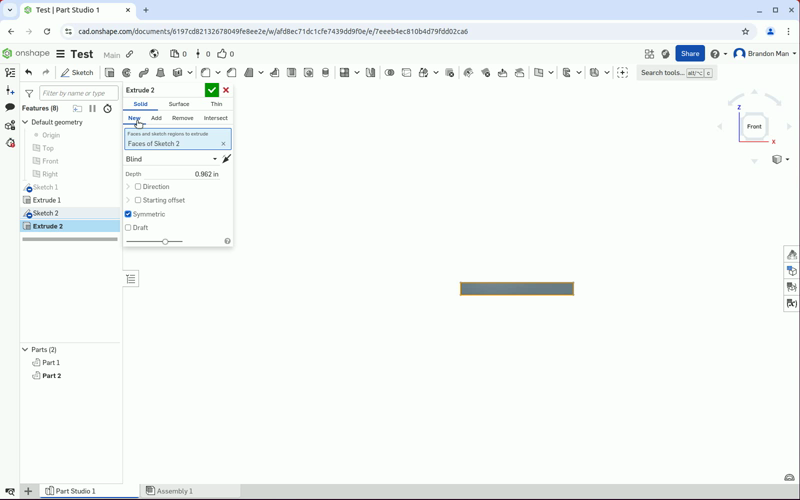
key(enter)
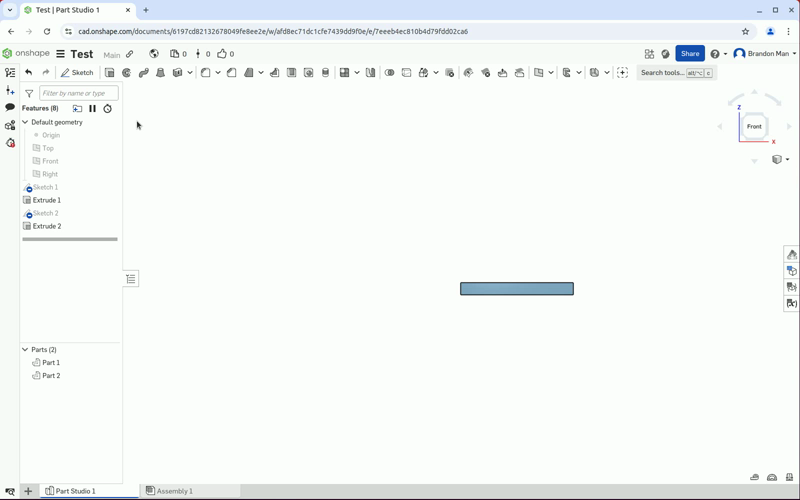
key(shift+h)
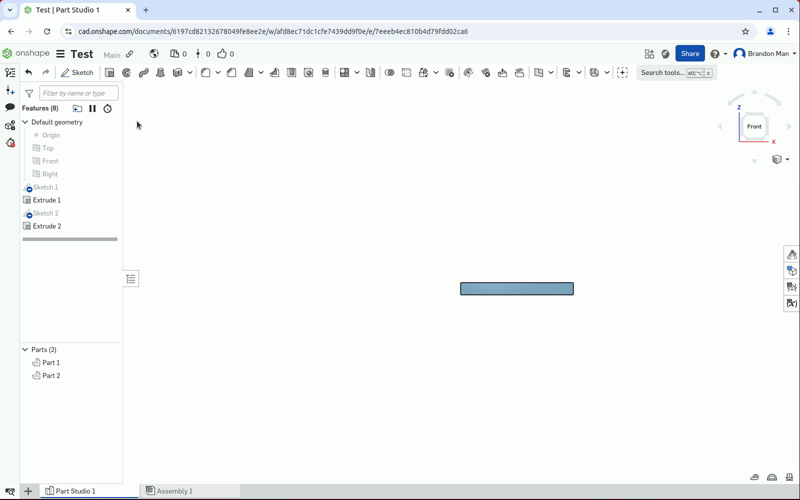
key(shift+h)
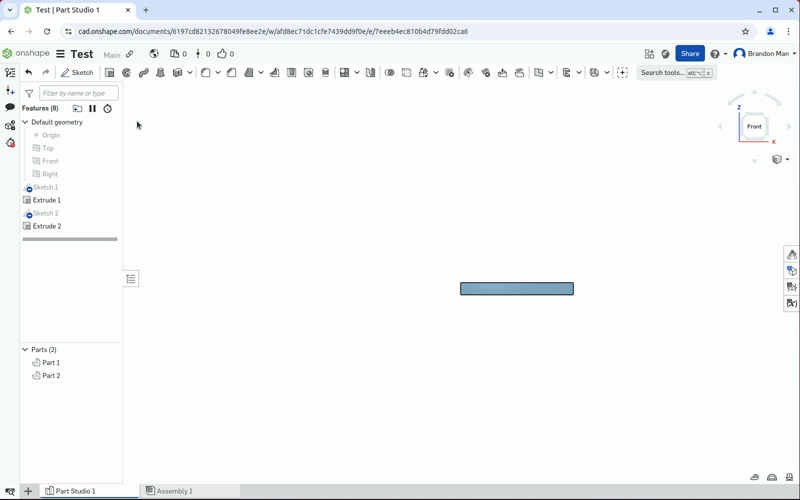
mouse_move(73, 189)
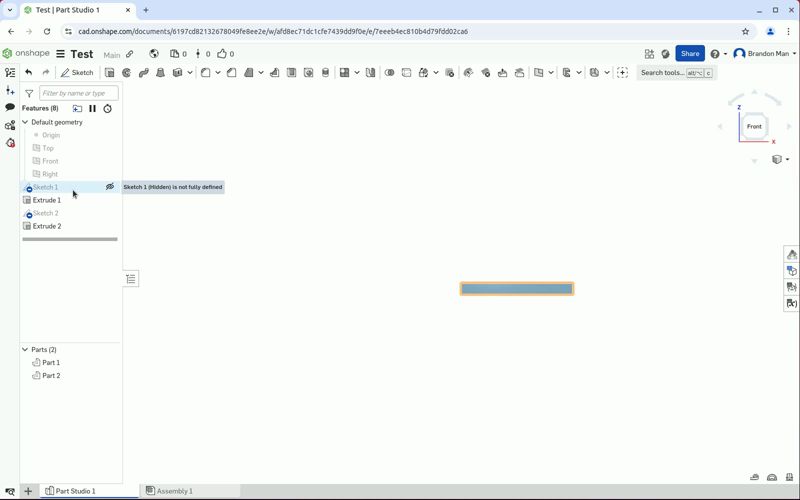
click(73, 189)
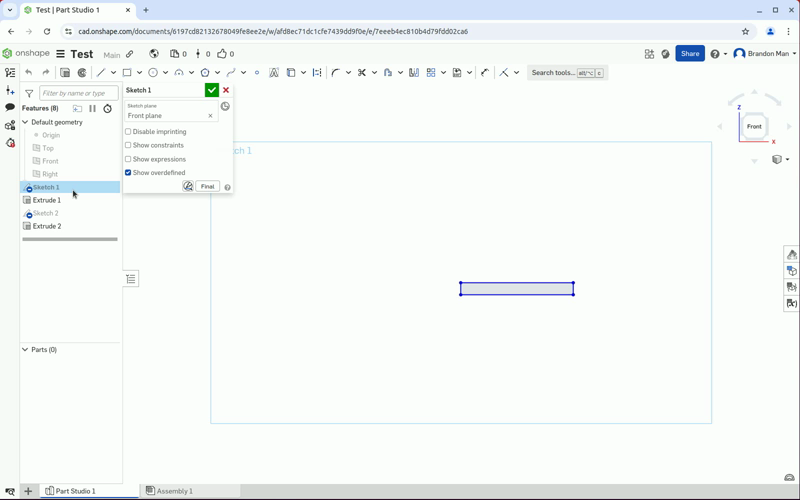
mouse_move(229, 92)
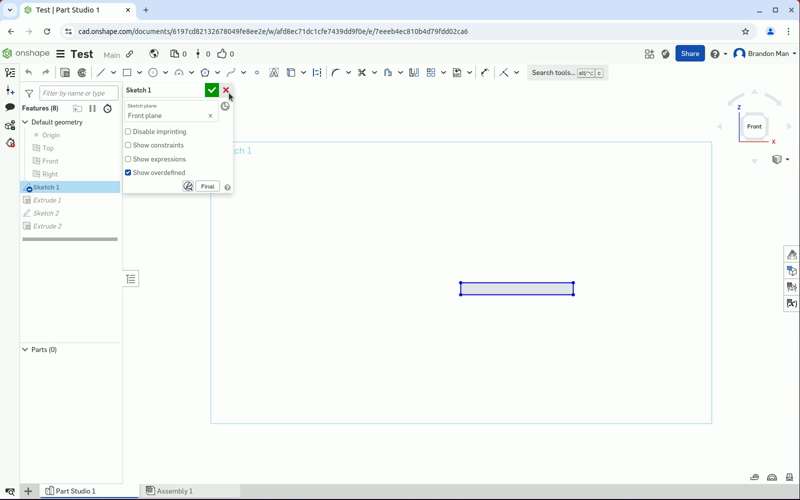
click(229, 92)
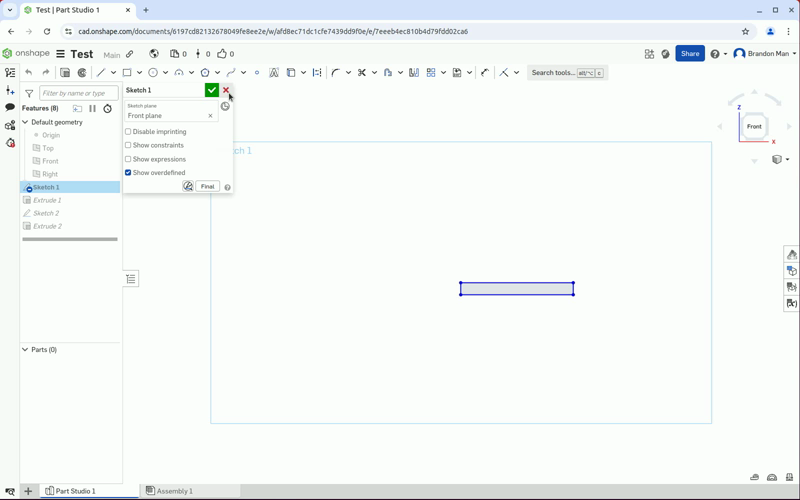
key(shift+s)
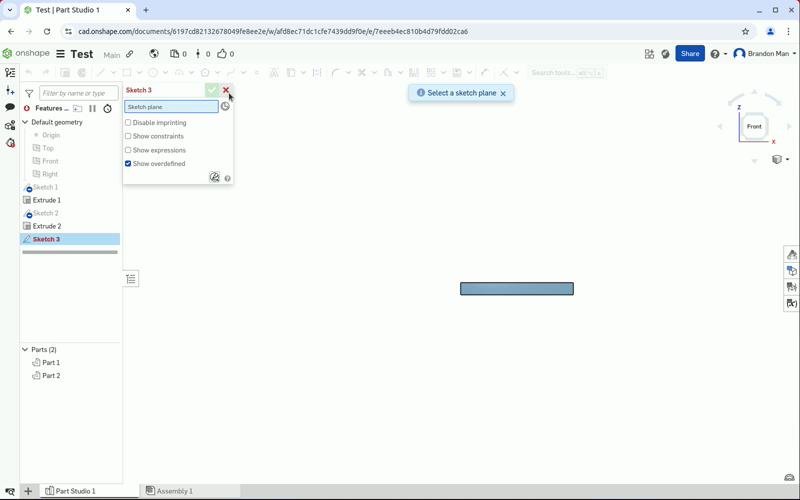
mouse_move(73, 163)
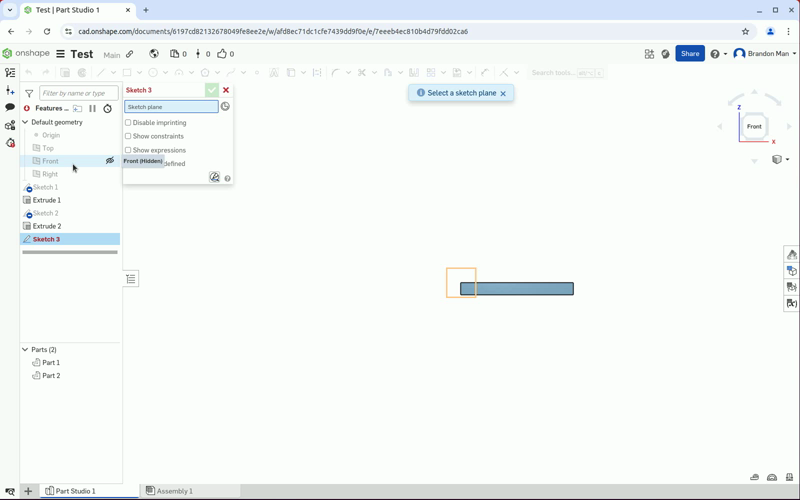
click(73, 163)
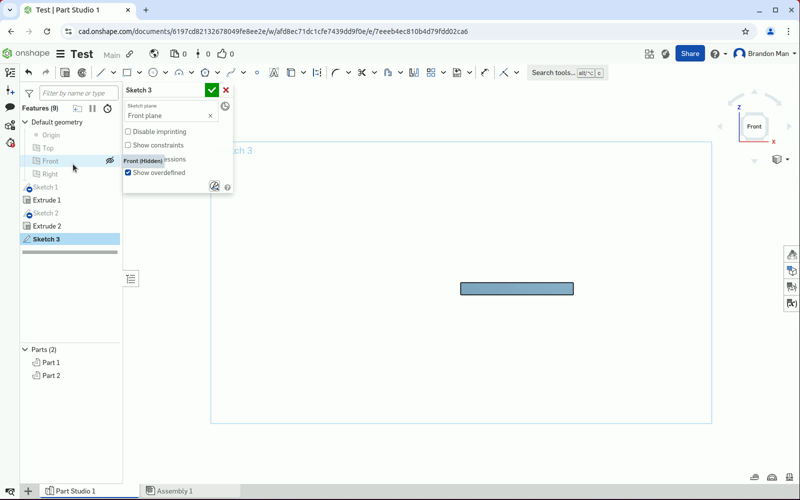
mouse_move(73, 352)
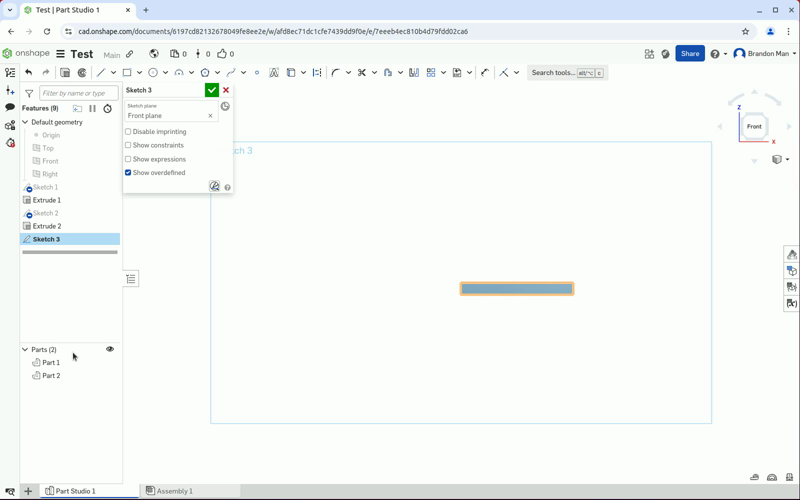
key(y)
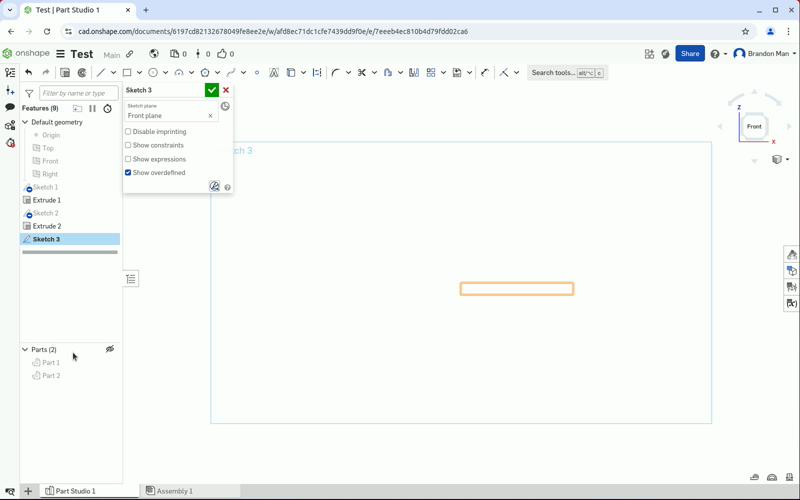
key(l)
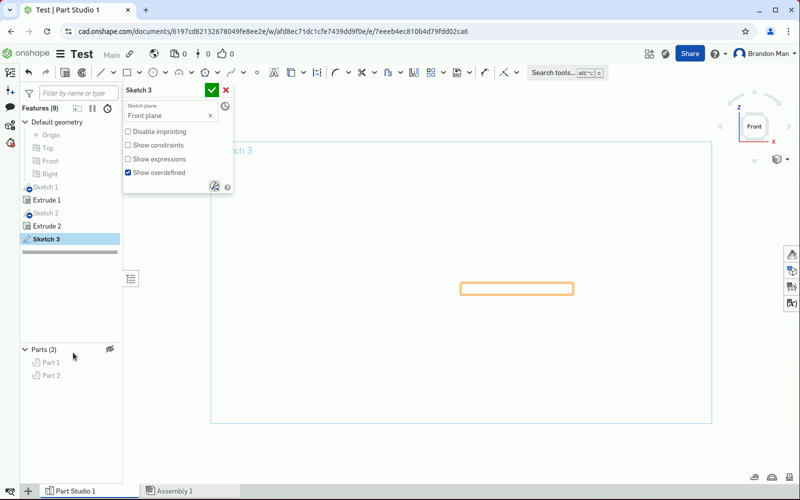
key_down(shift)
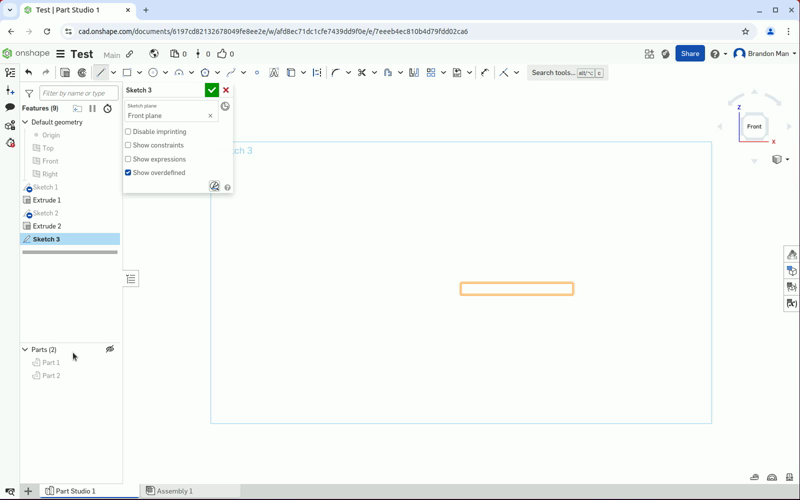
mouse_move(460, 294)
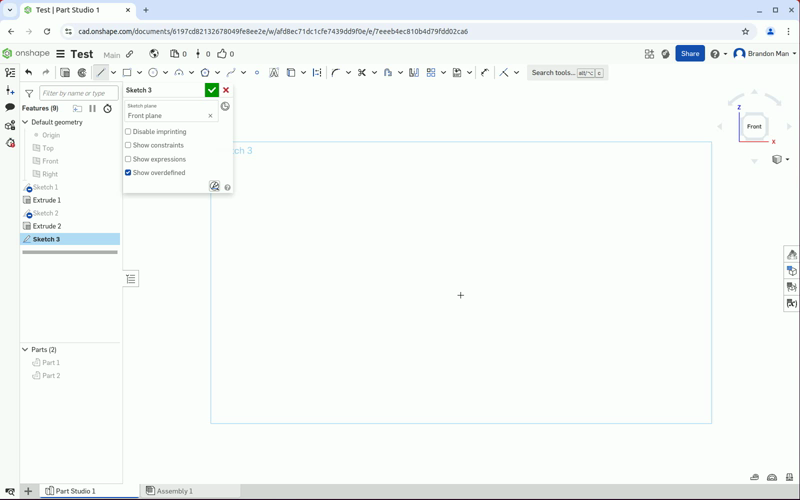
click(460, 294)
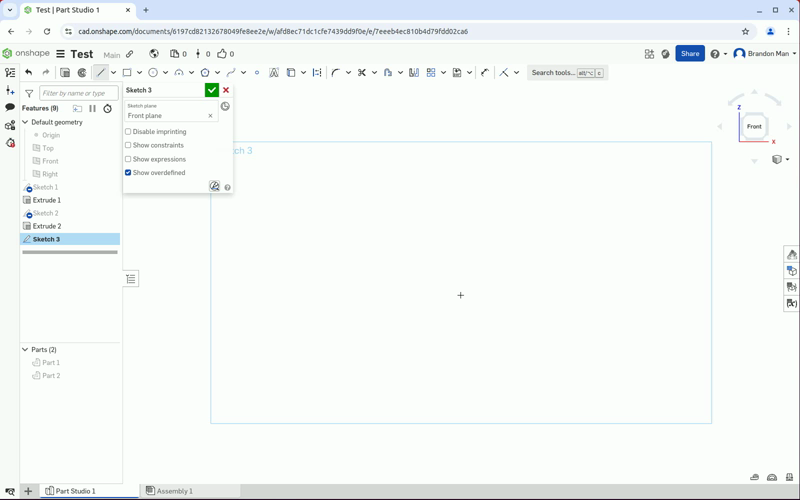
key_up(shift)
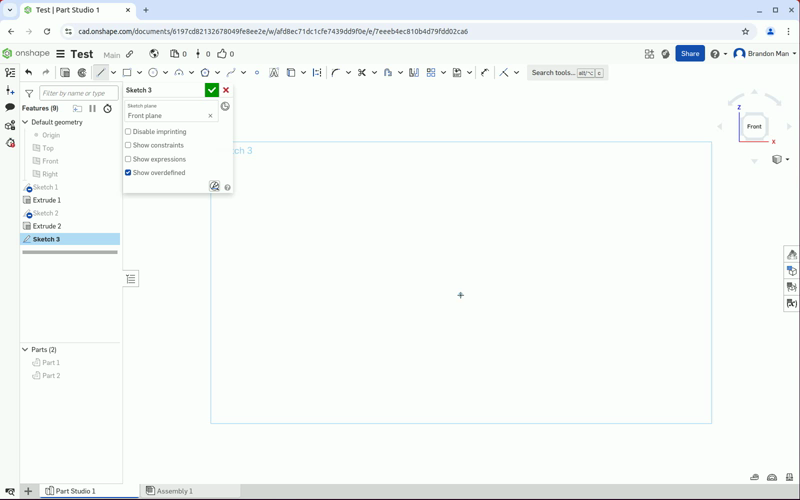
key_down(shift)
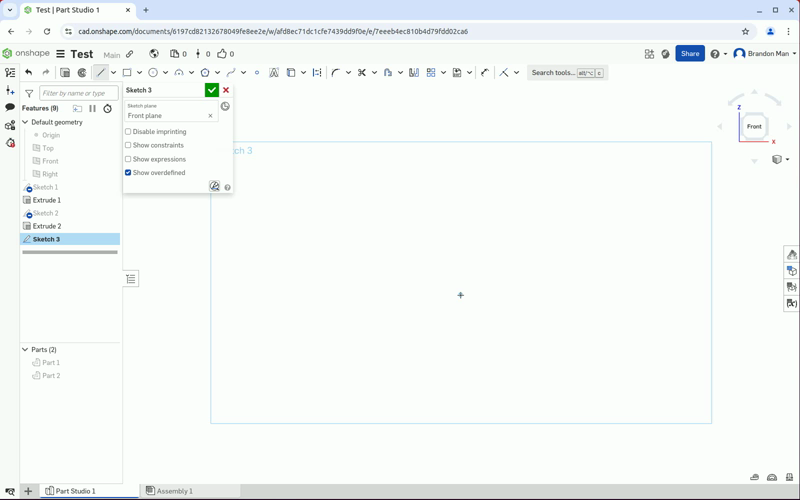
mouse_move(517, 362)
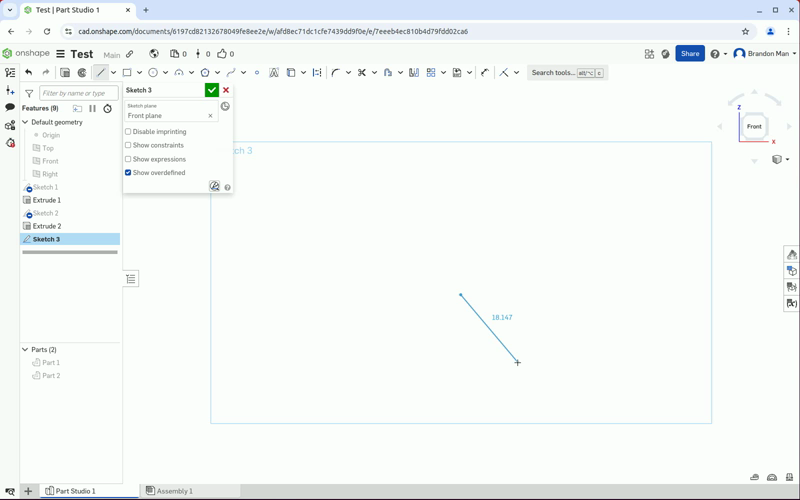
click(517, 362)
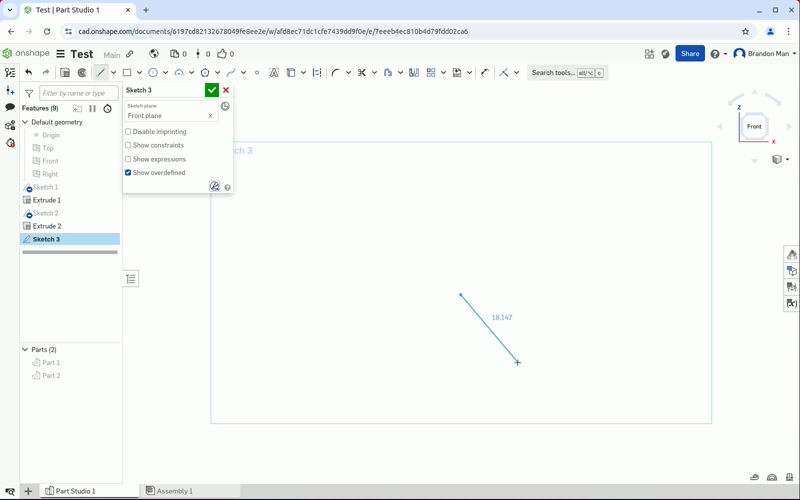
key_up(shift)
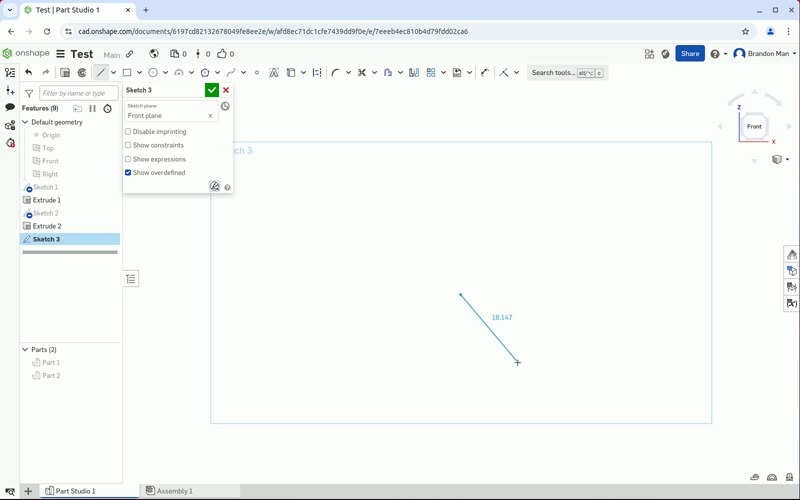
key_down(shift)
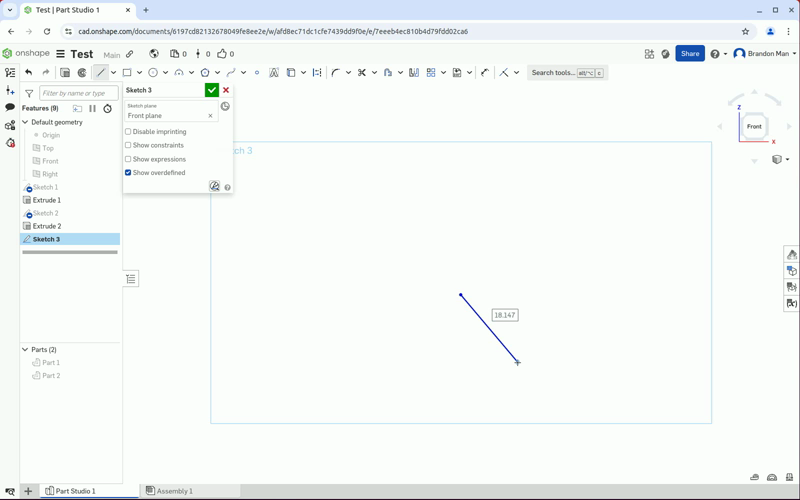
mouse_move(573, 294)
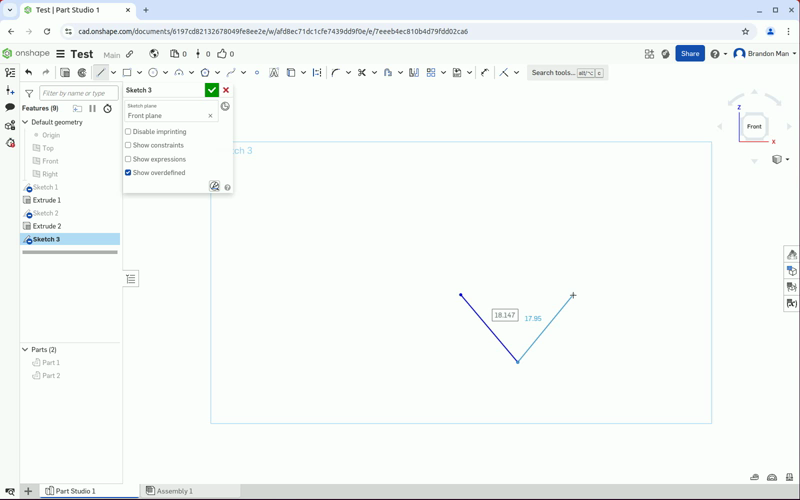
click(573, 294)
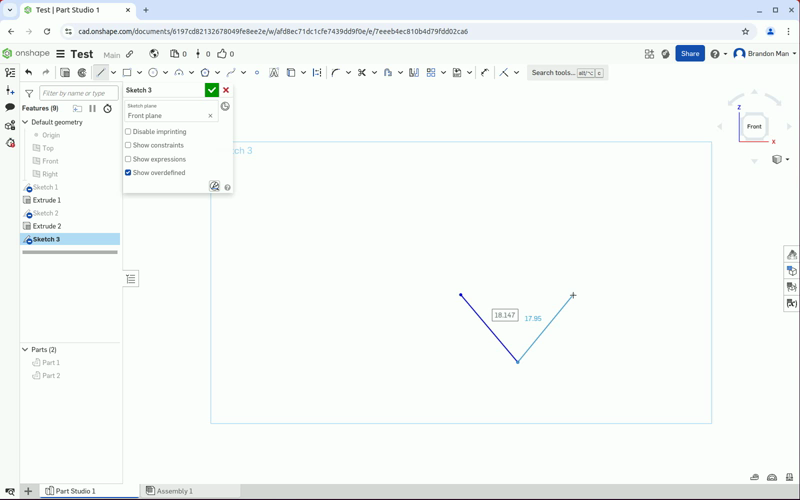
key_up(shift)
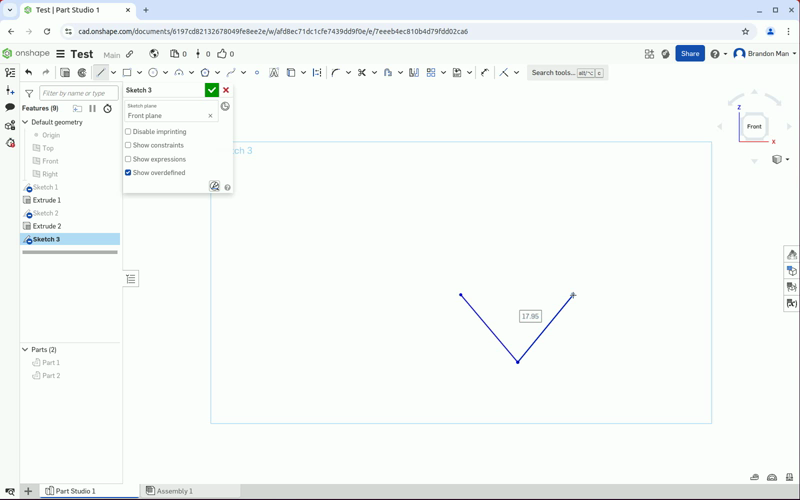
key_down(shift)
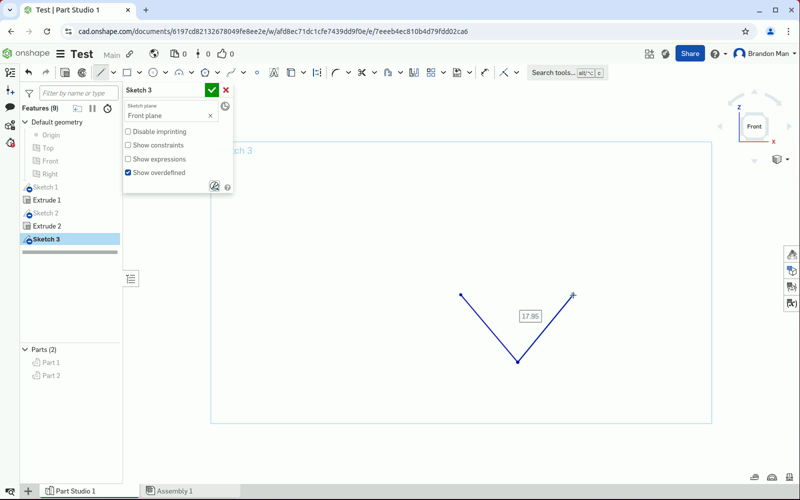
mouse_move(460, 294)
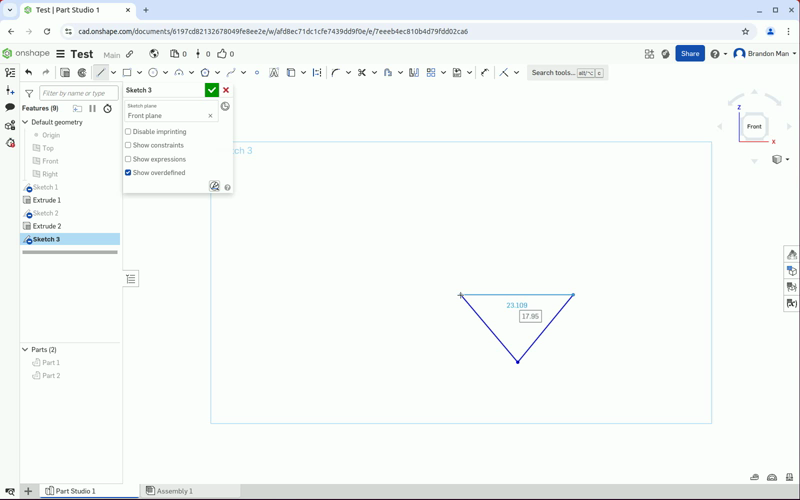
key_up(shift)
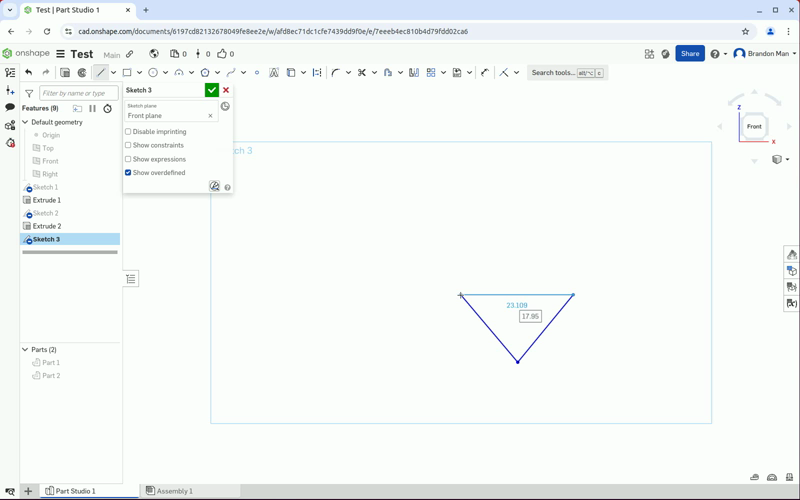
click(460, 294)
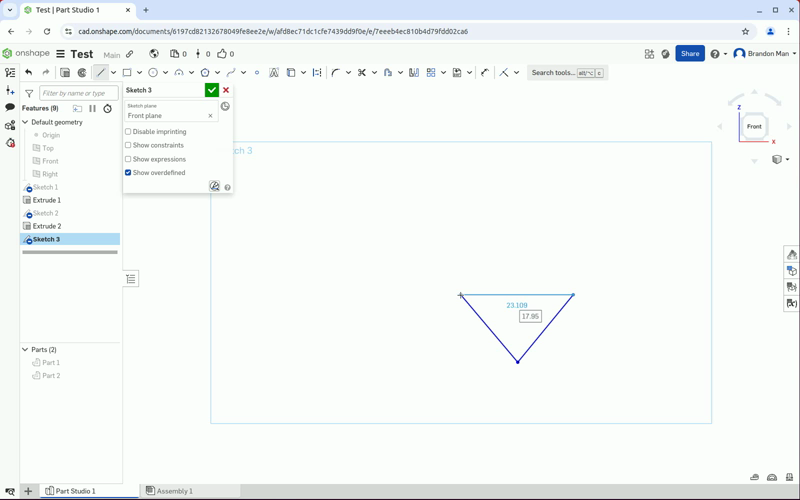
key(esc)
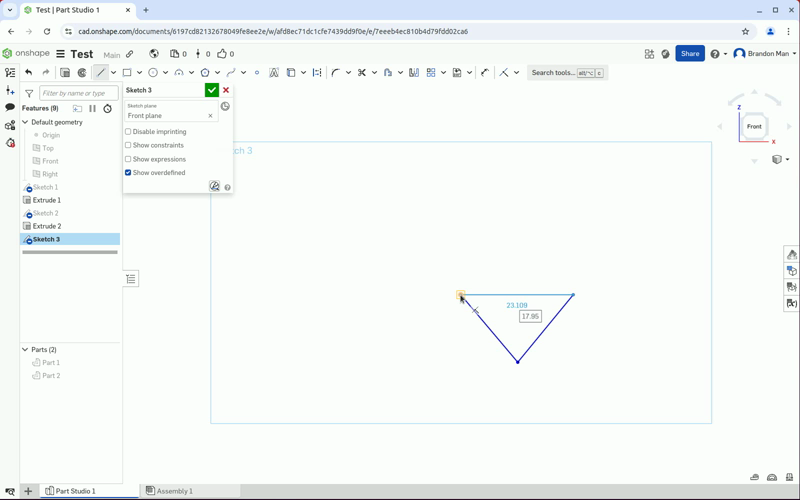
mouse_move(562, 303)
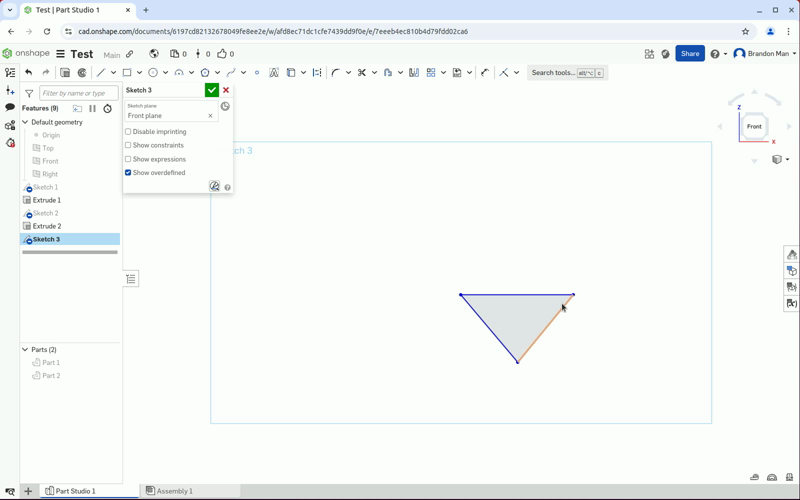
click(562, 303)
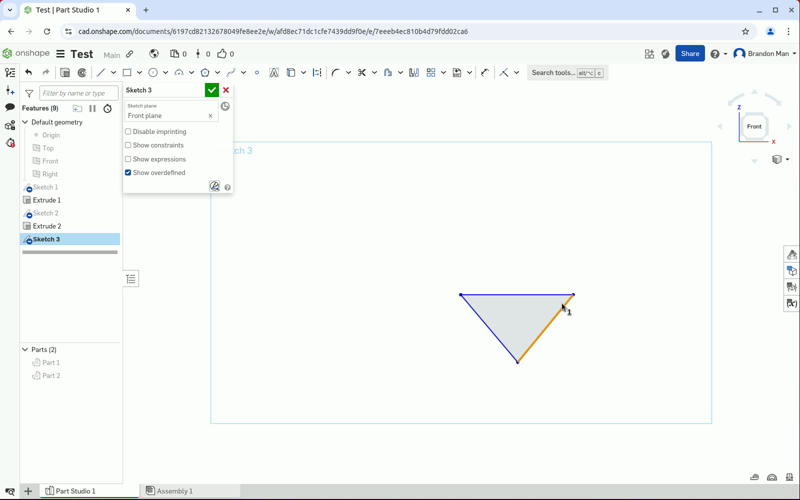
mouse_move(73, 352)
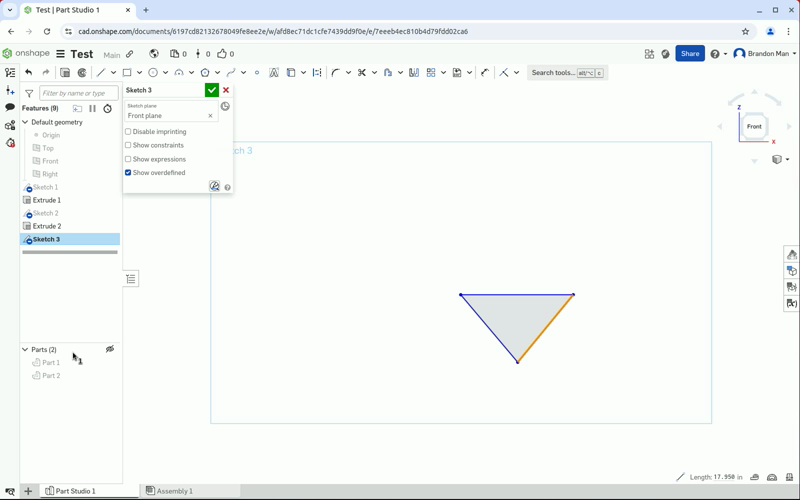
key(shift+y)
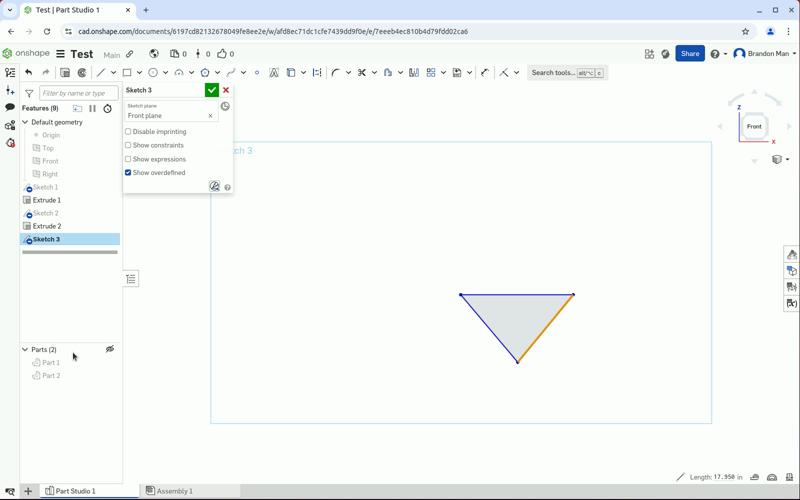
key(shift+e)
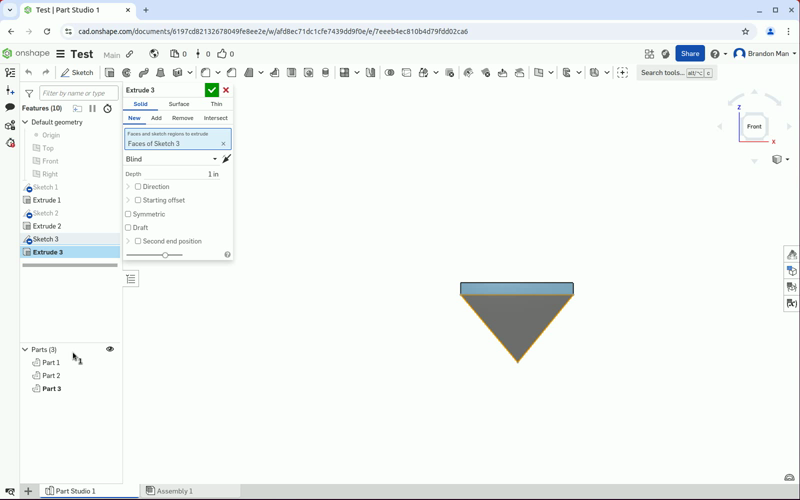
mouse_move(143, 106)
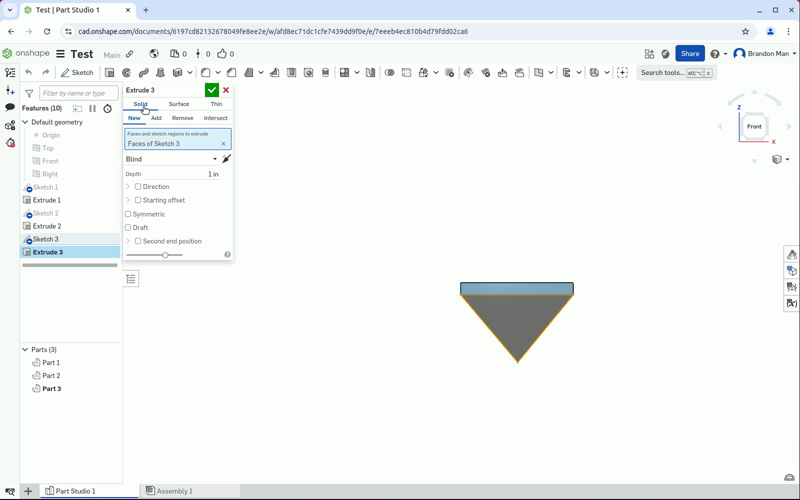
click(143, 106)
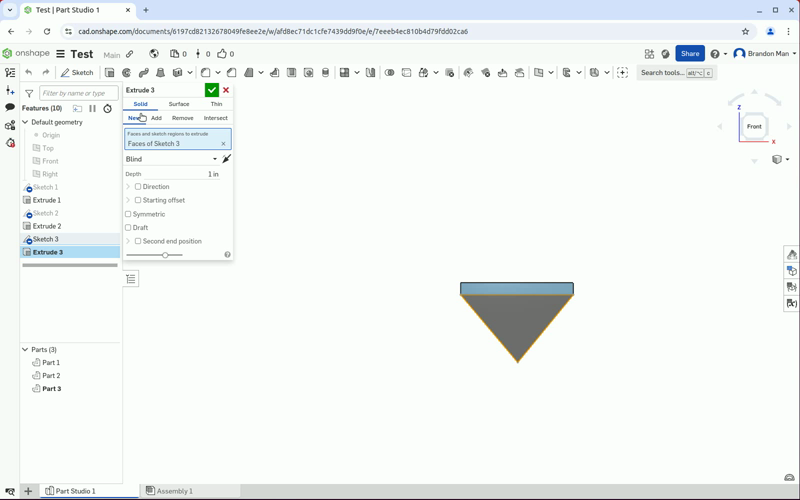
mouse_move(137, 120)
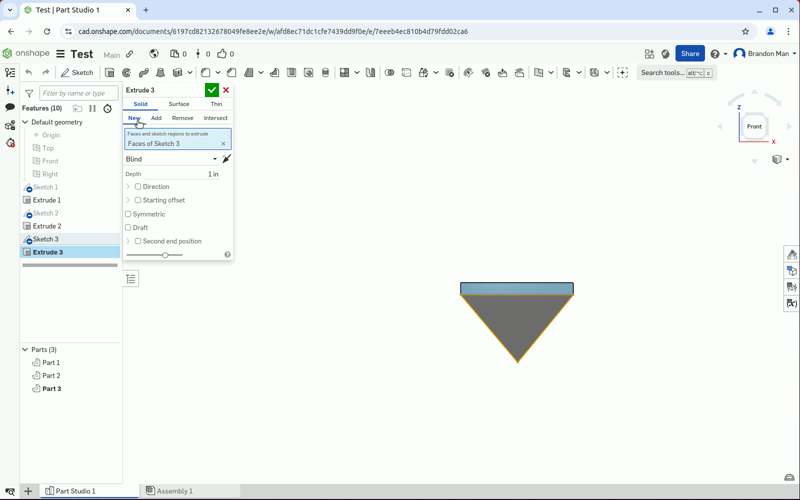
click(137, 120)
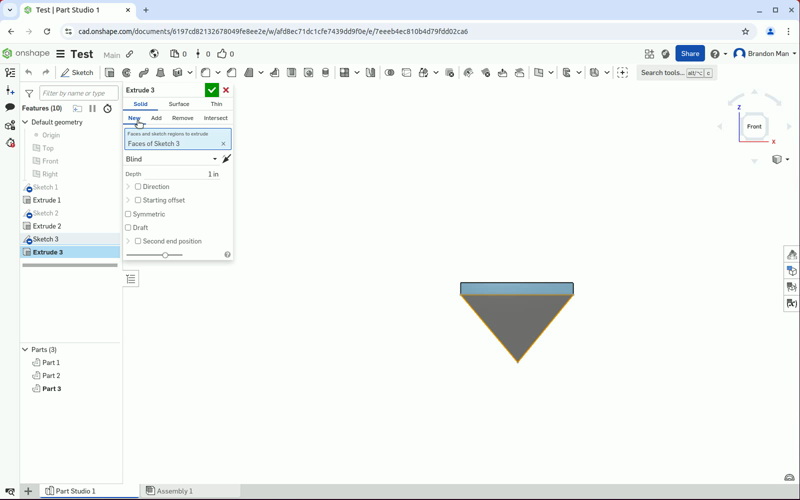
key(tab, 4)
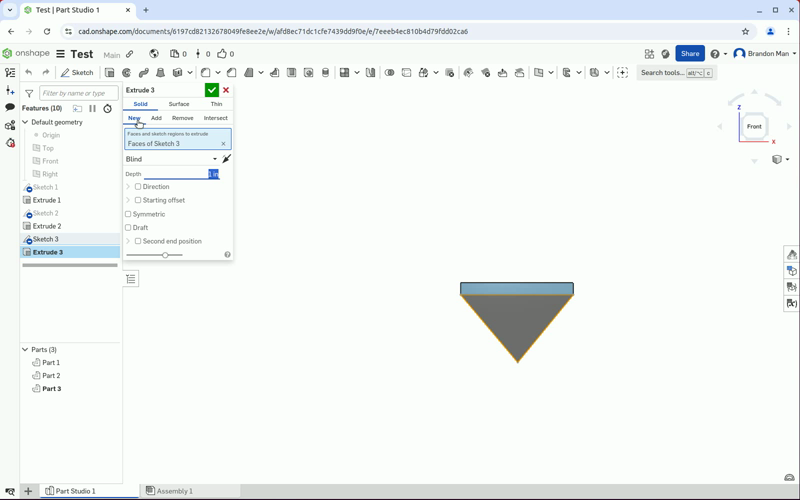
text(0.962)
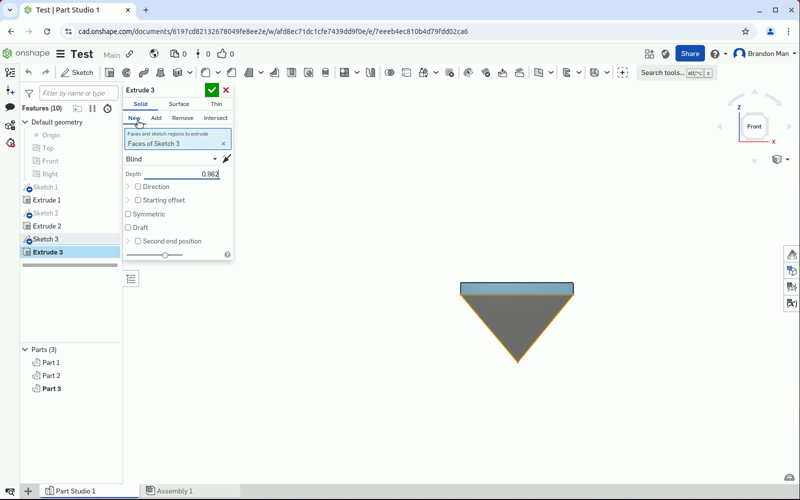
key(tab, 3)
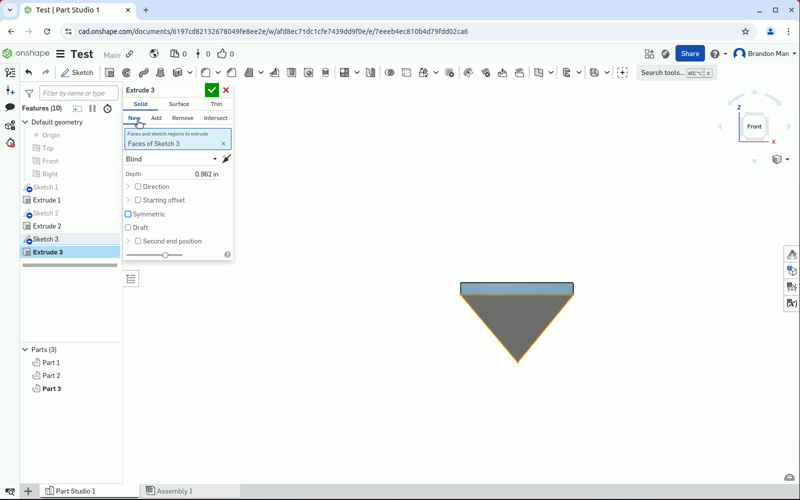
key(space)
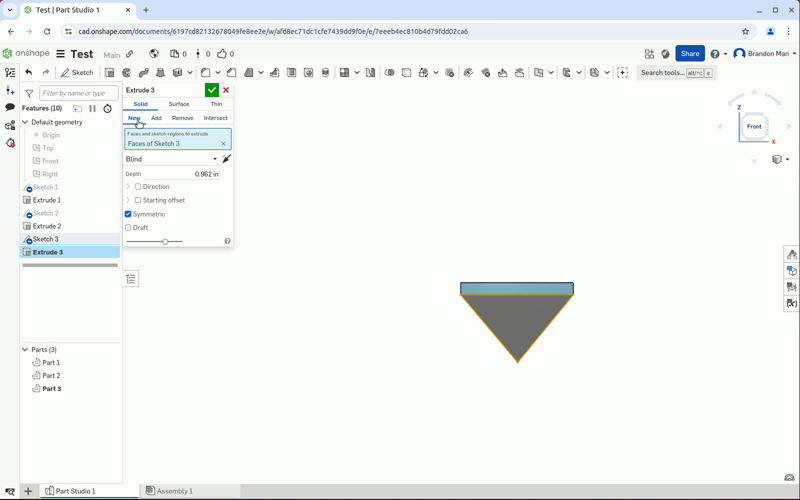
key(enter)
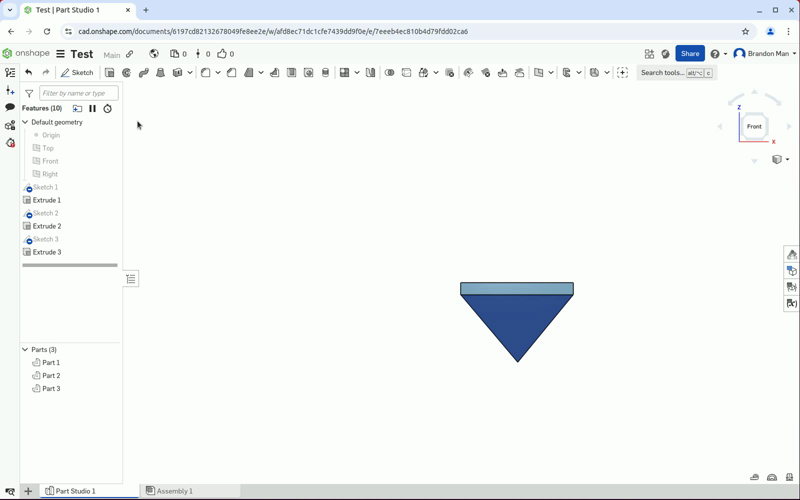
key(shift+h)
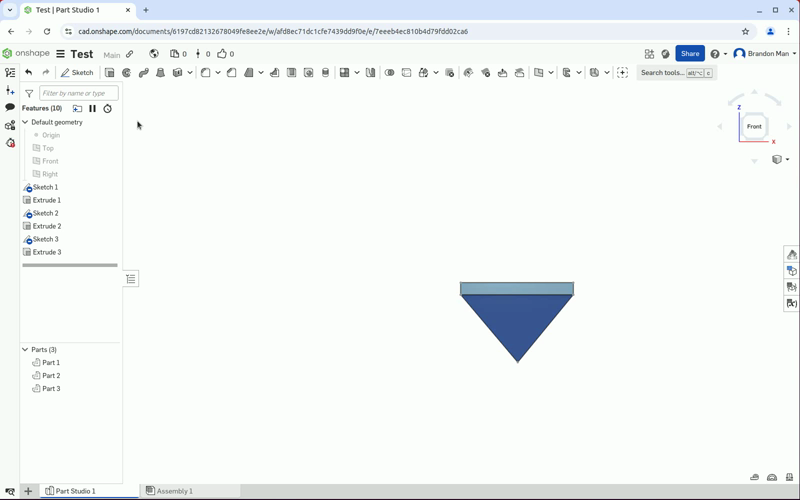
key(shift+h)
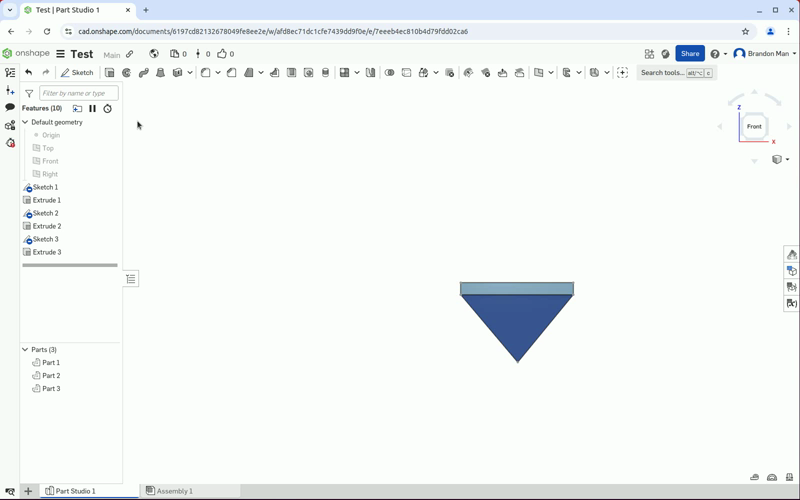
key(shift+7)
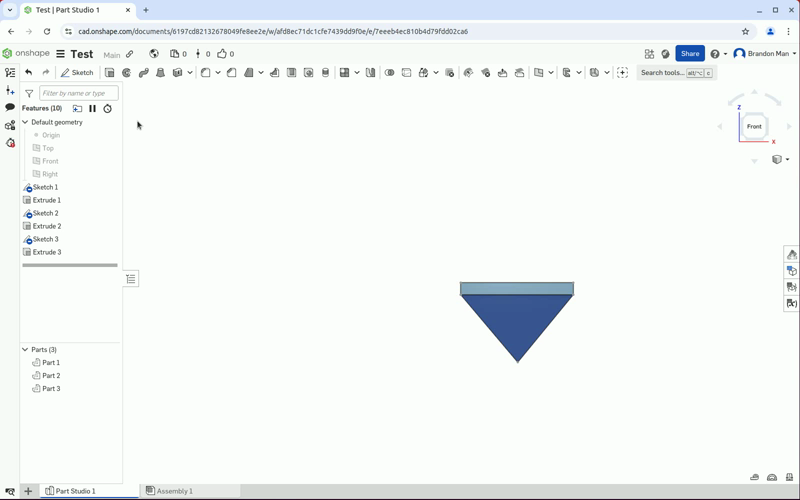
key(left, 2)
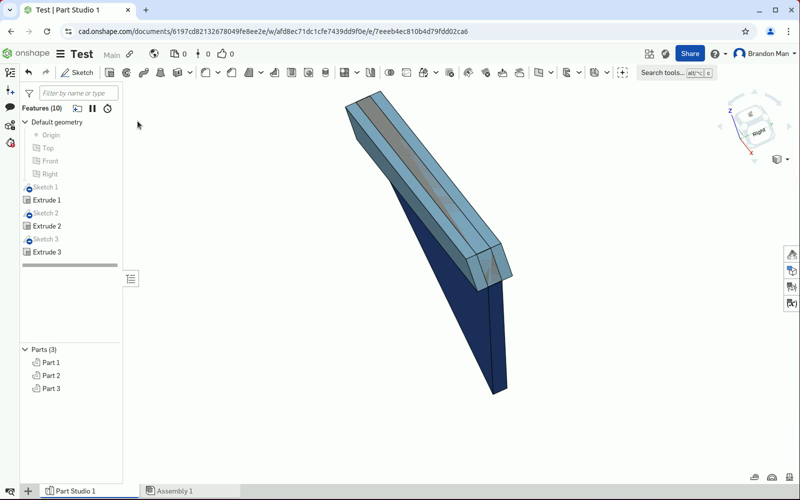
key(down, 2)
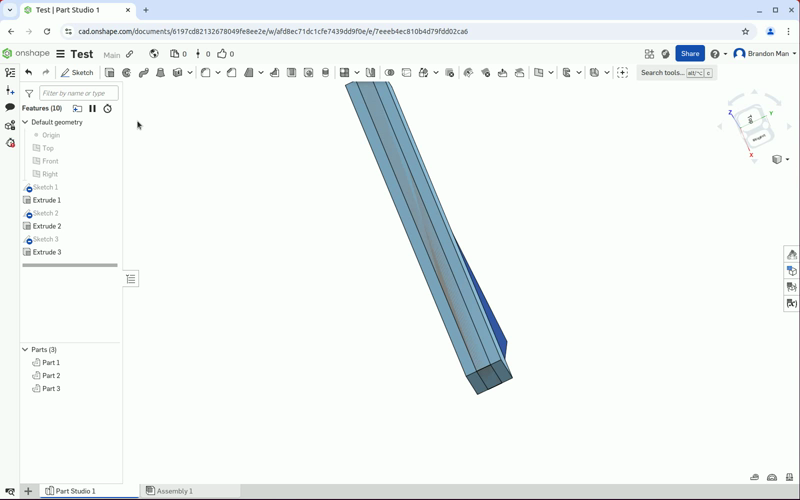
key(up, 2)
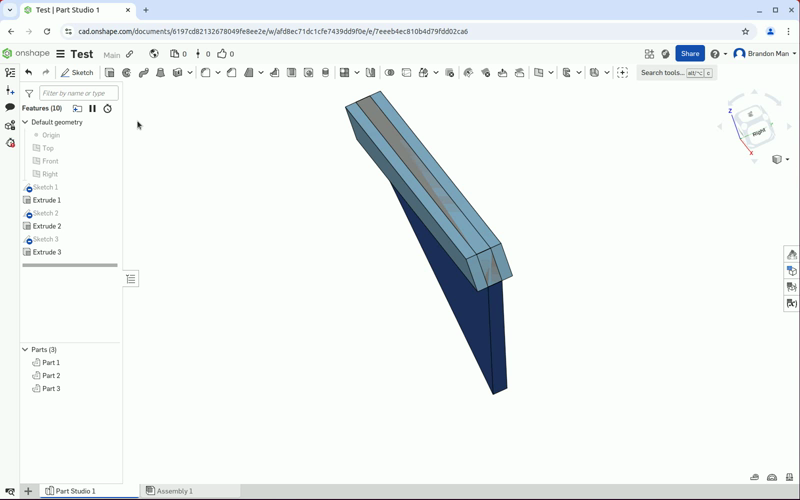
key(right, 2)
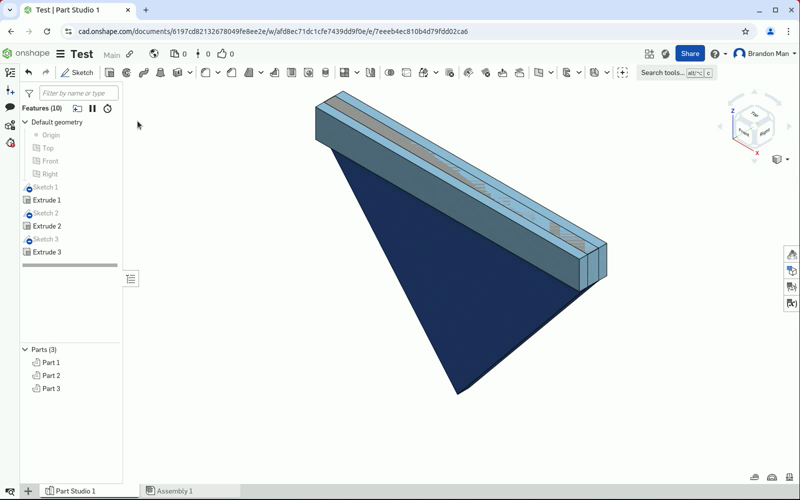
mouse_move(73, 189)
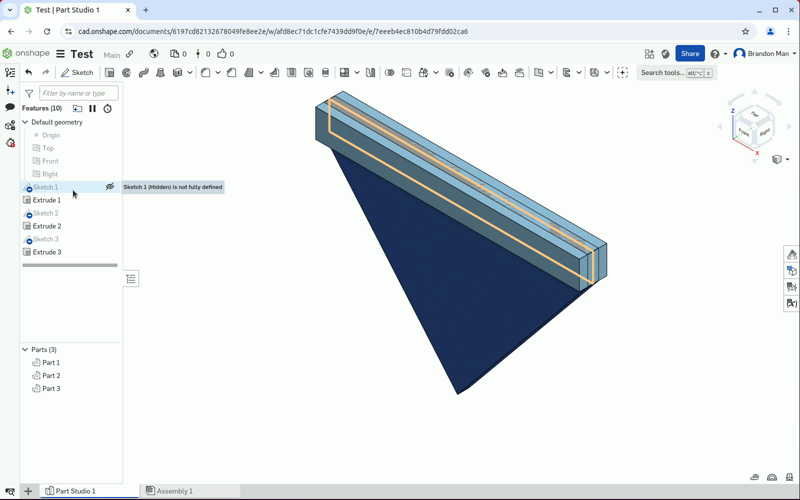
click(73, 189)